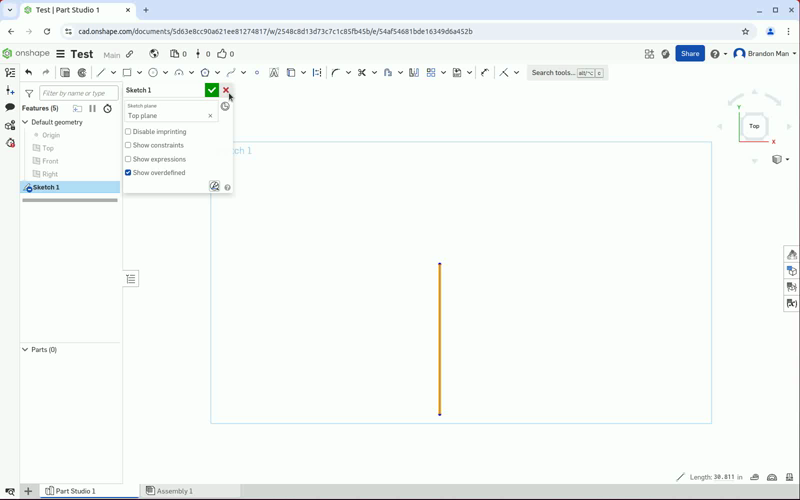
key(shift+h)
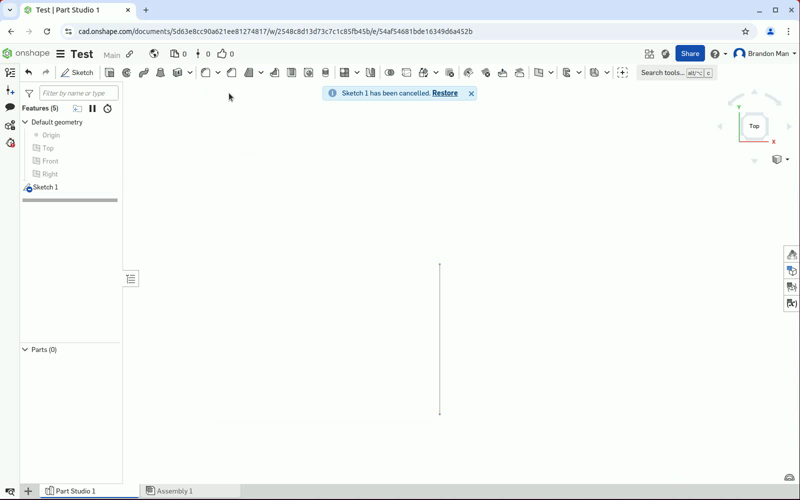
key(shift+s)
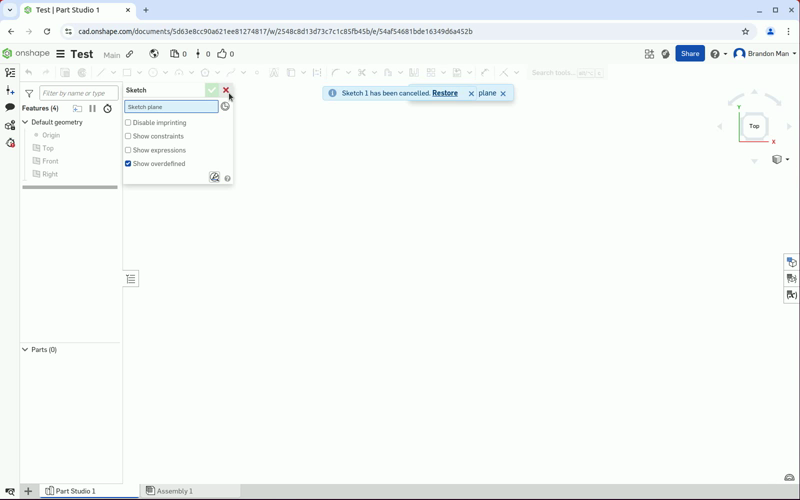
mouse_move(73, 150)
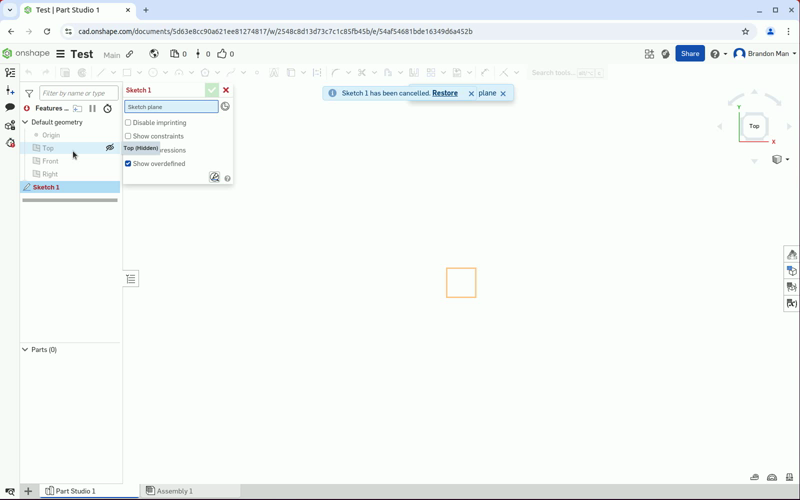
click(73, 150)
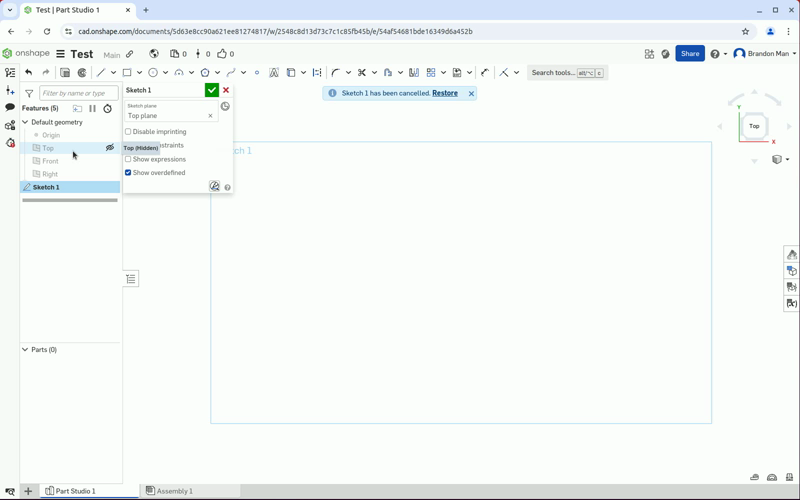
mouse_move(73, 352)
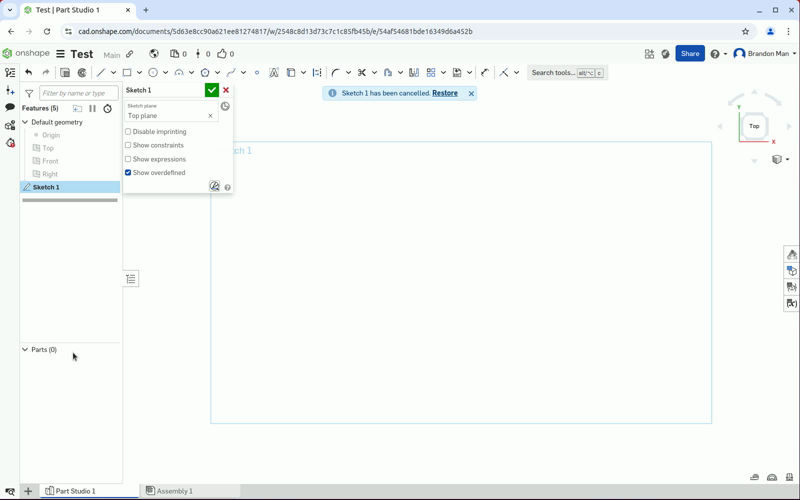
key(y)
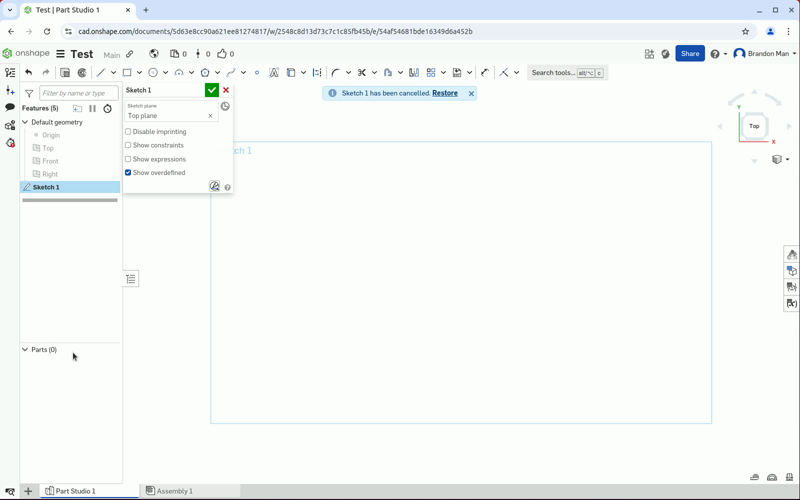
key(l)
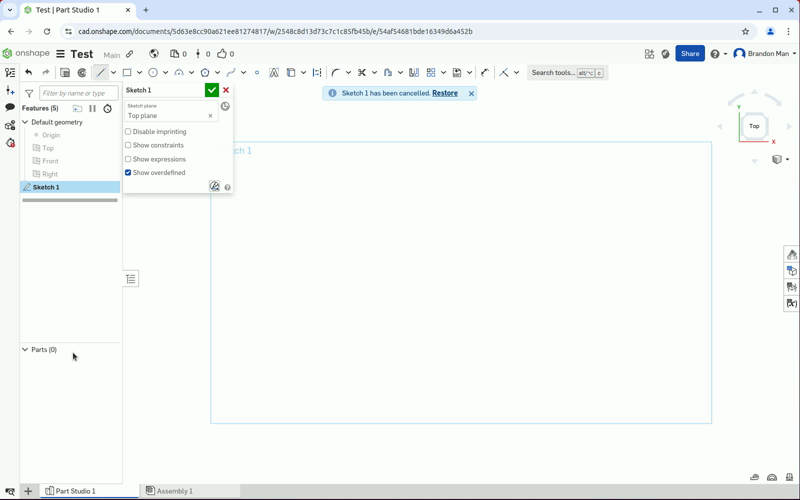
key_down(shift)
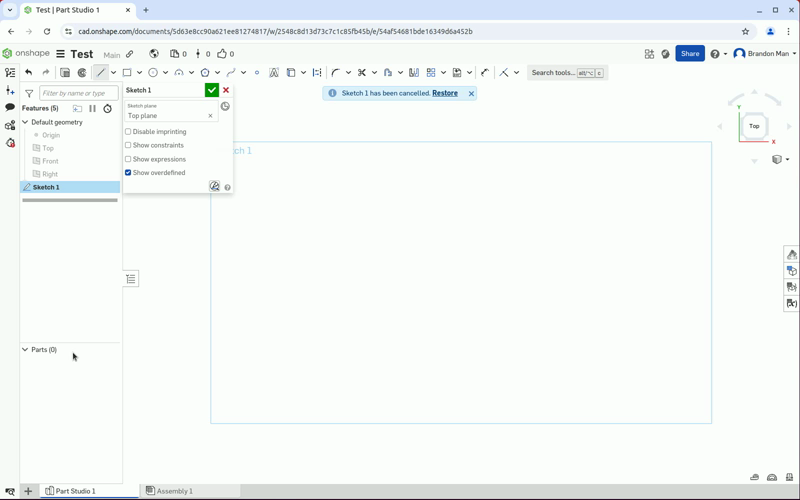
mouse_move(375, 334)
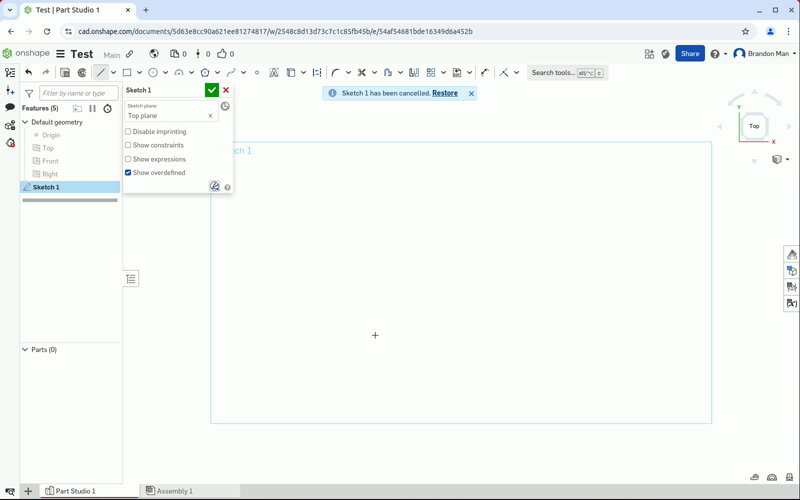
click(375, 334)
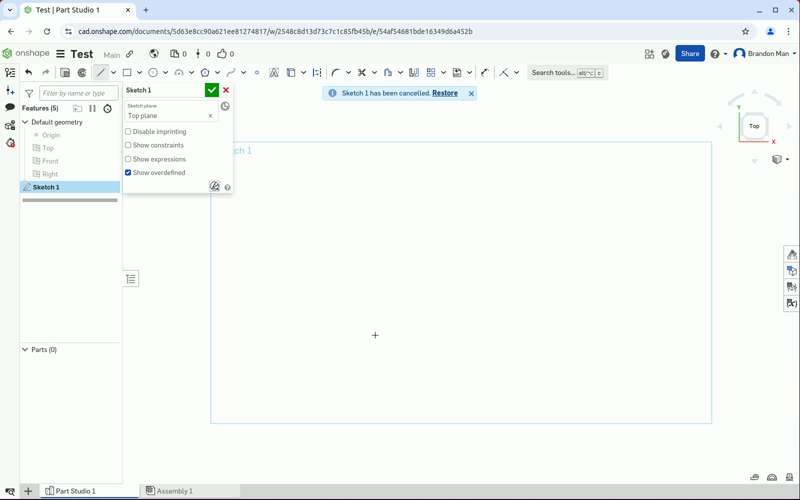
key_up(shift)
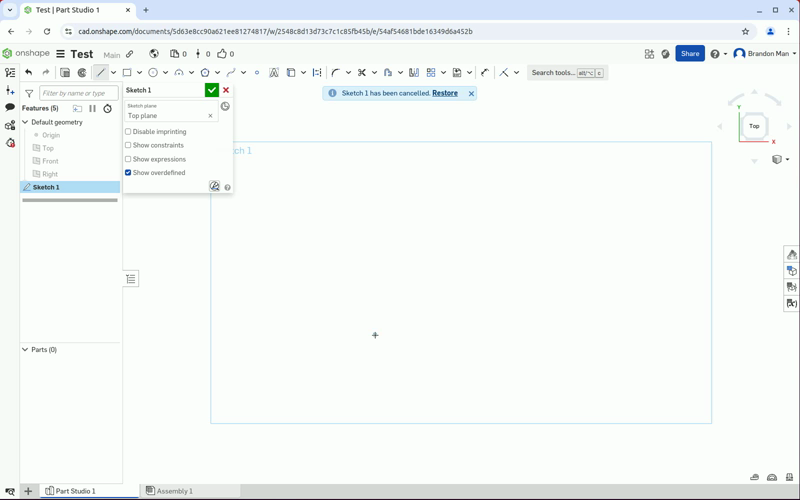
key_down(shift)
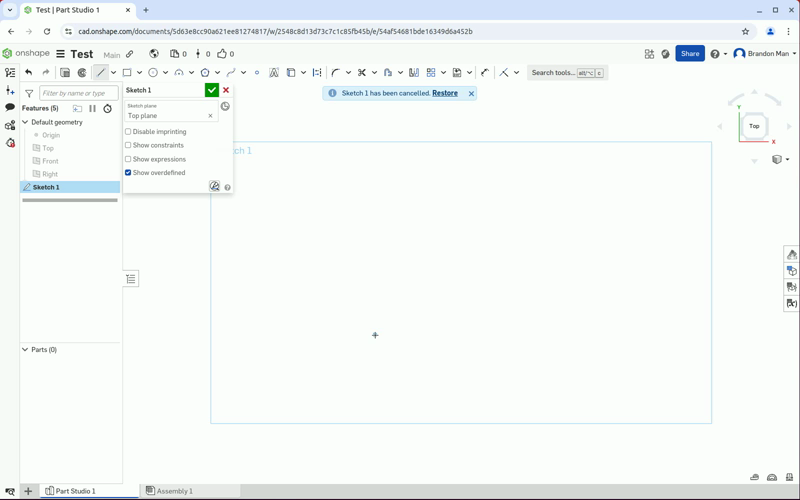
mouse_move(405, 334)
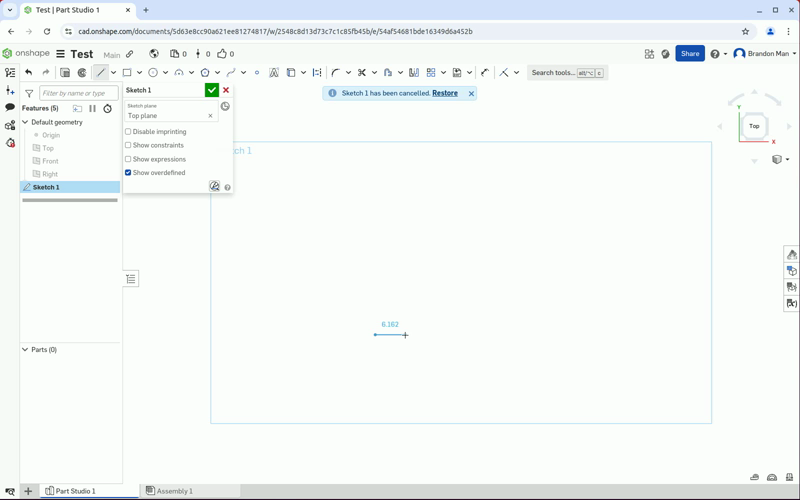
mouse_move(382, 334)
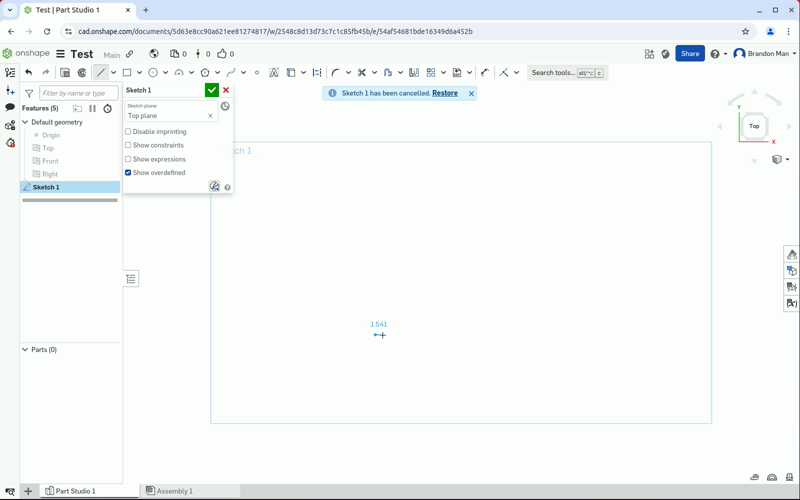
click(382, 334)
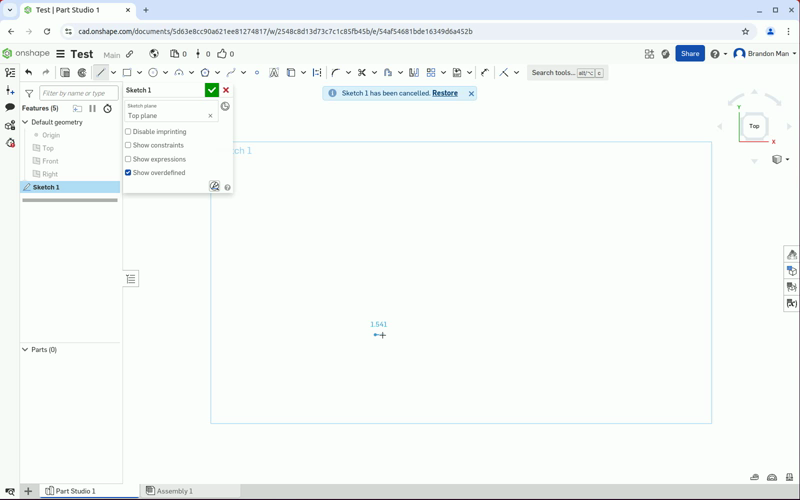
key_up(shift)
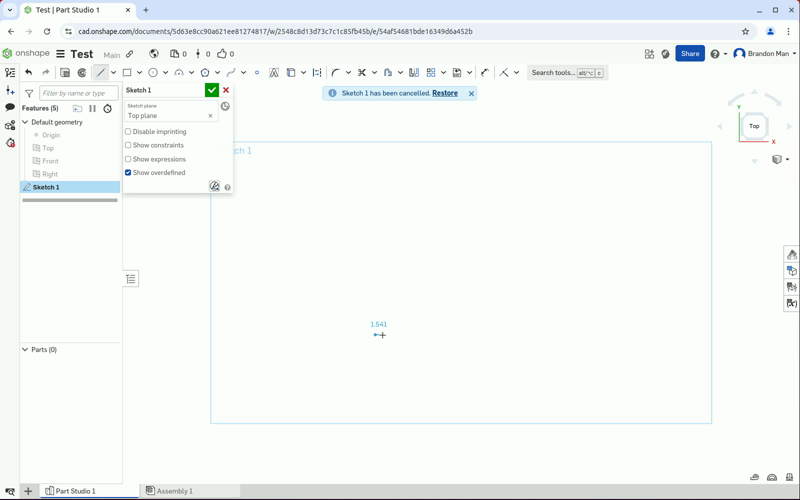
key(esc)
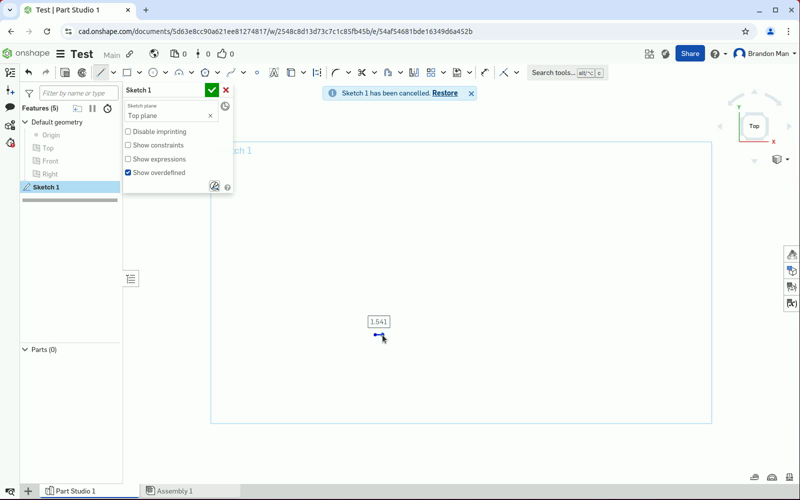
key(a)
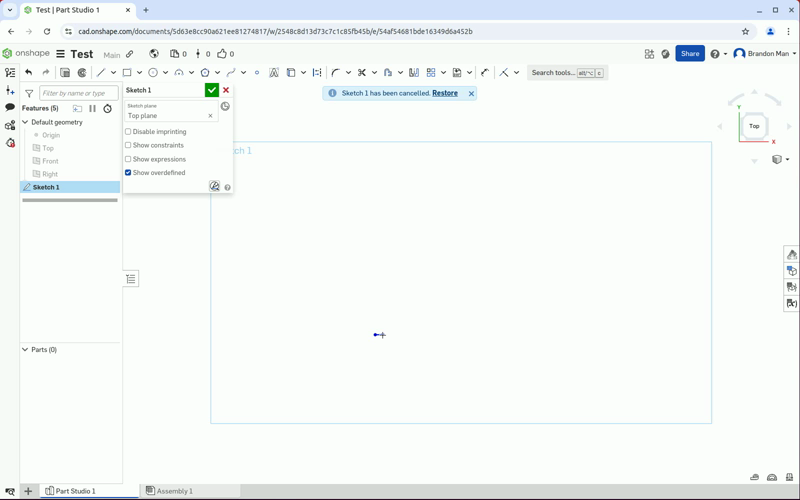
mouse_move(382, 334)
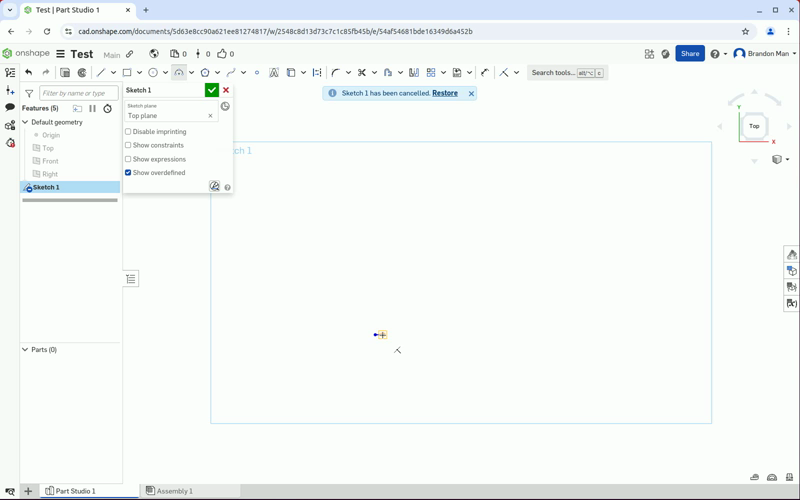
click(382, 334)
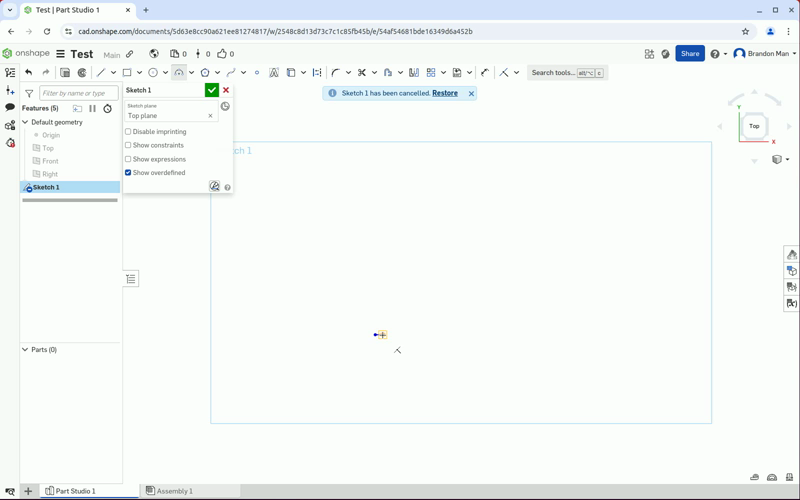
key_down(shift)
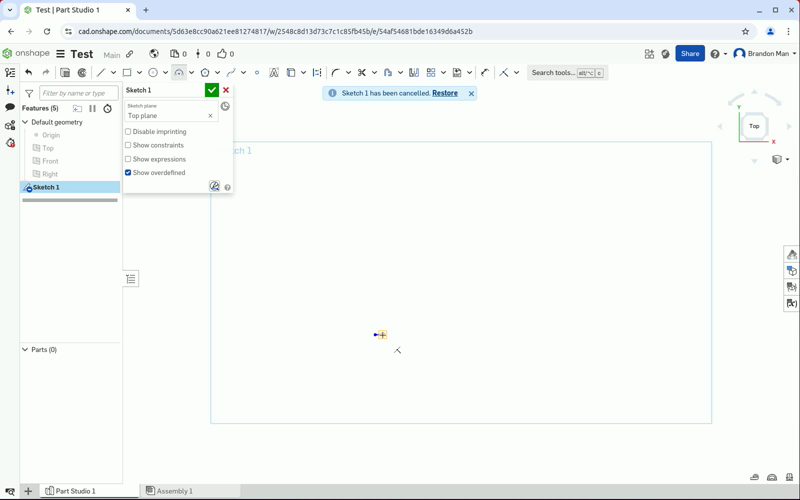
mouse_move(382, 232)
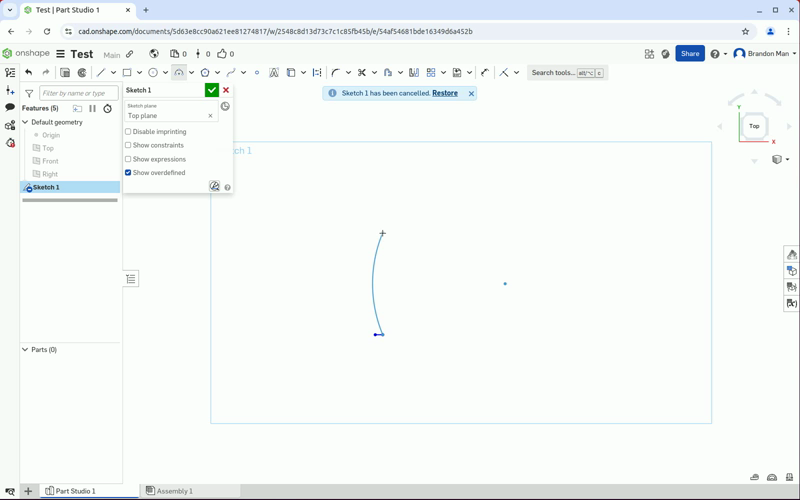
click(382, 232)
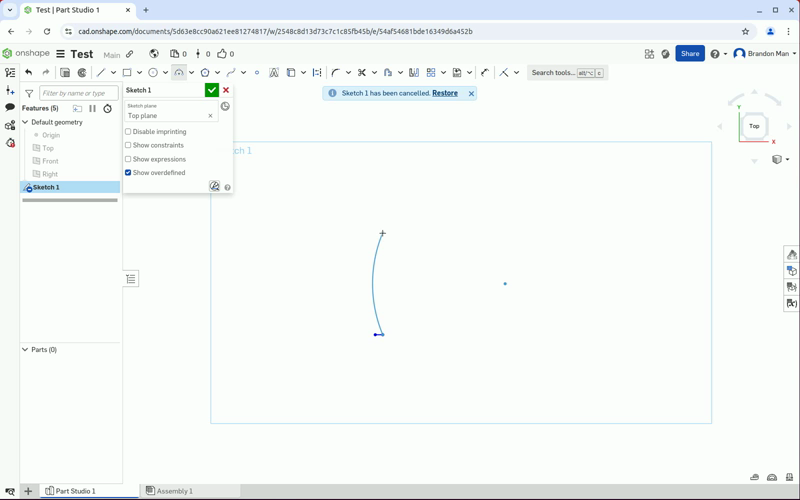
mouse_move(352, 283)
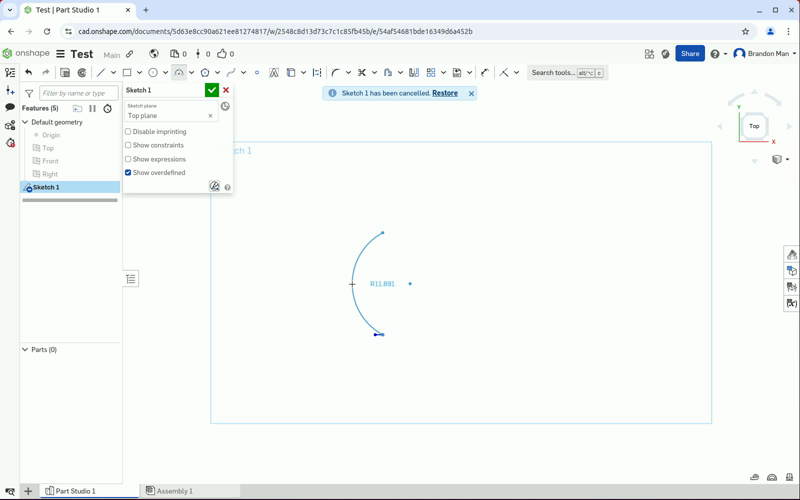
click(352, 283)
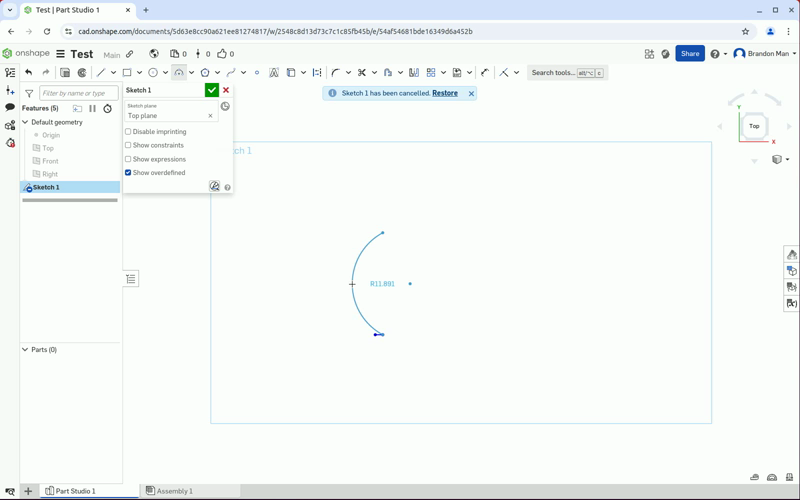
key_up(shift)
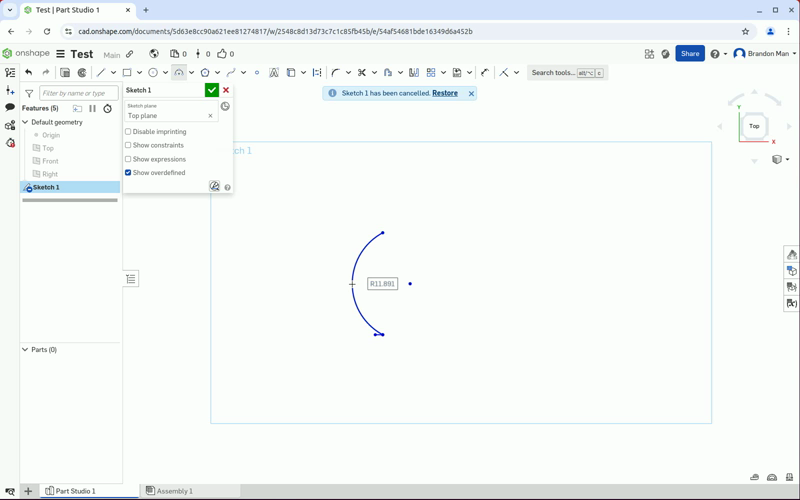
key(esc)
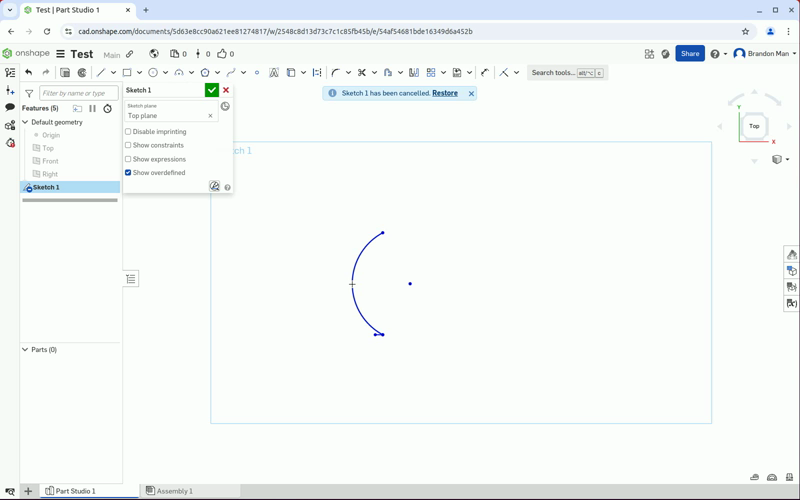
key(l)
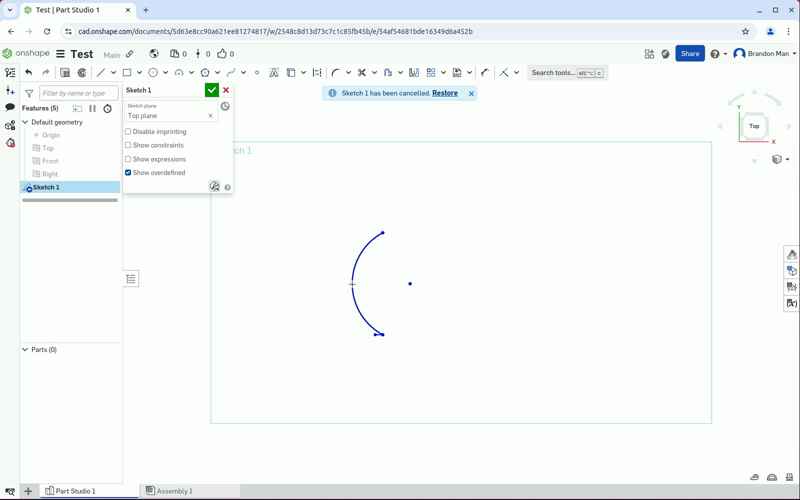
mouse_move(382, 232)
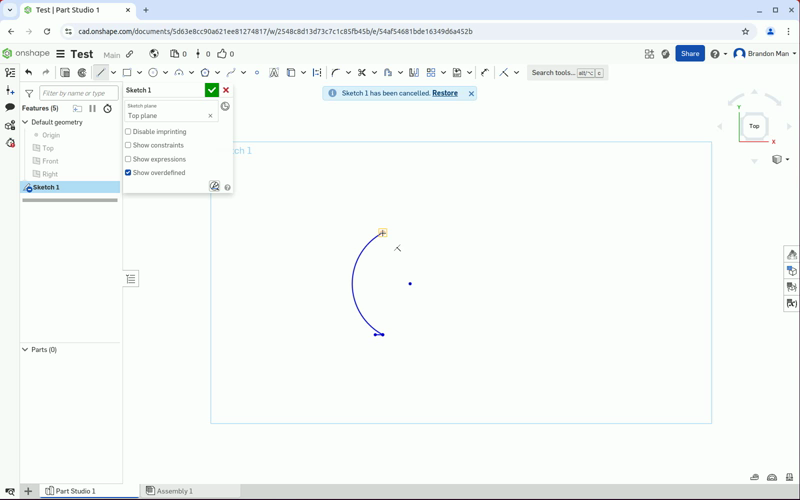
click(382, 232)
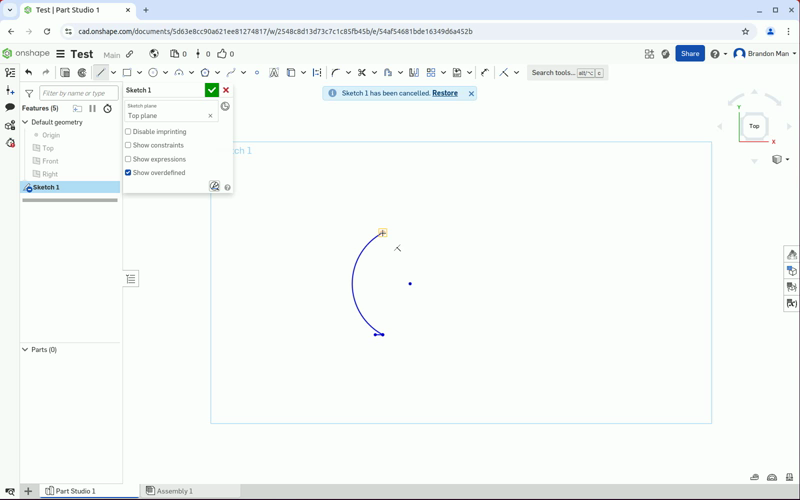
key_down(shift)
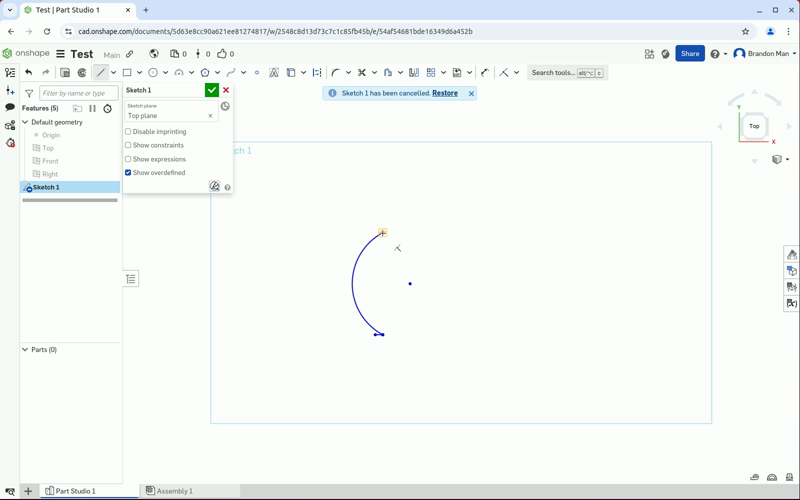
mouse_move(412, 232)
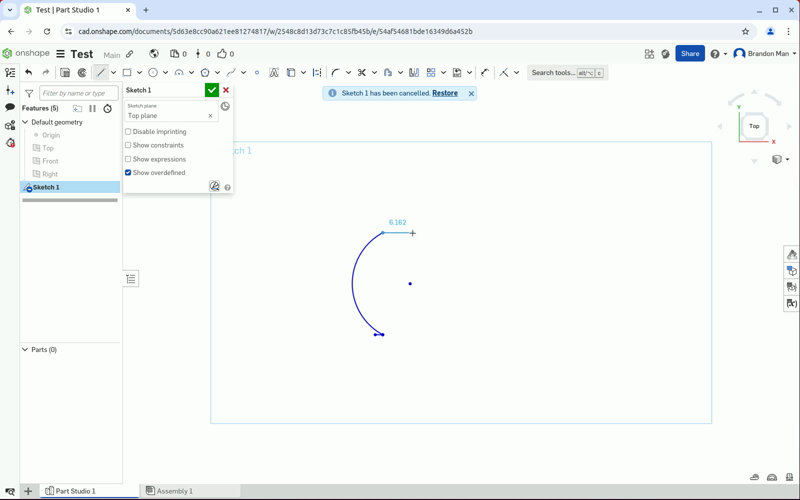
mouse_move(375, 232)
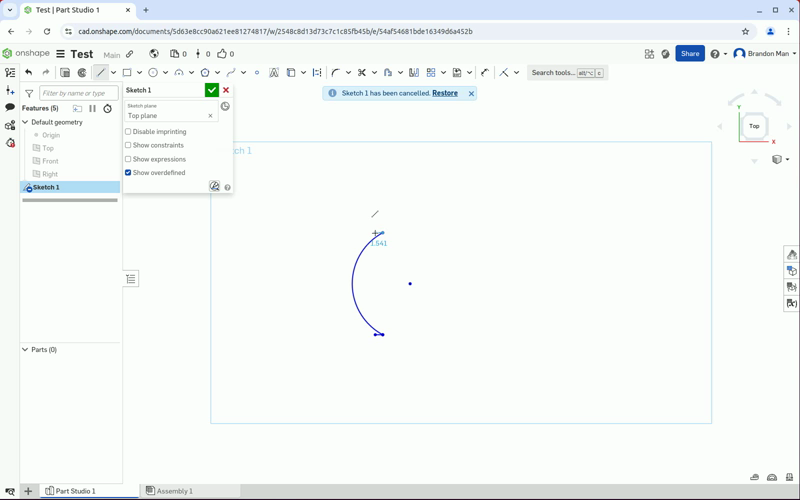
click(375, 232)
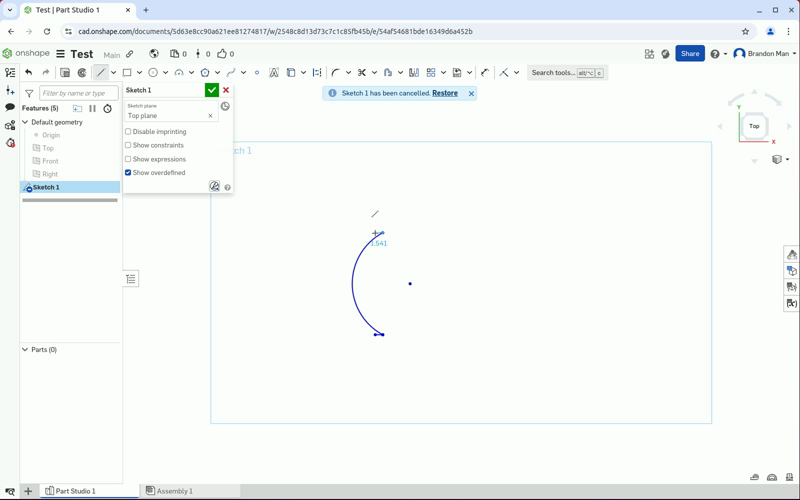
key_up(shift)
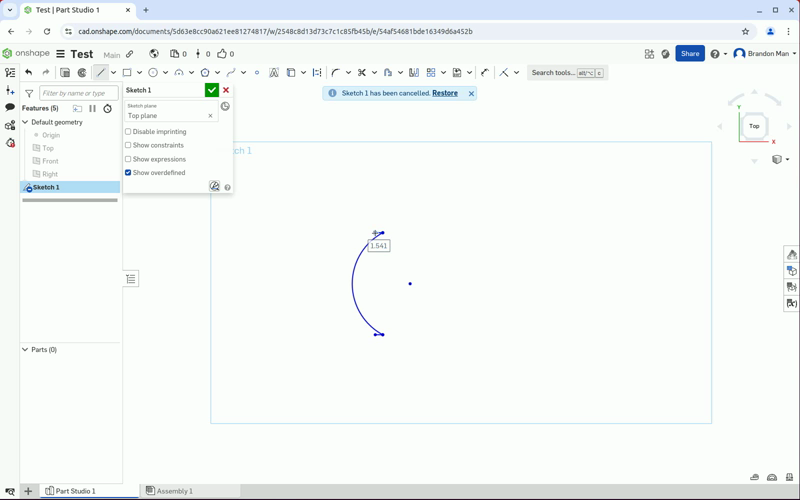
key(esc)
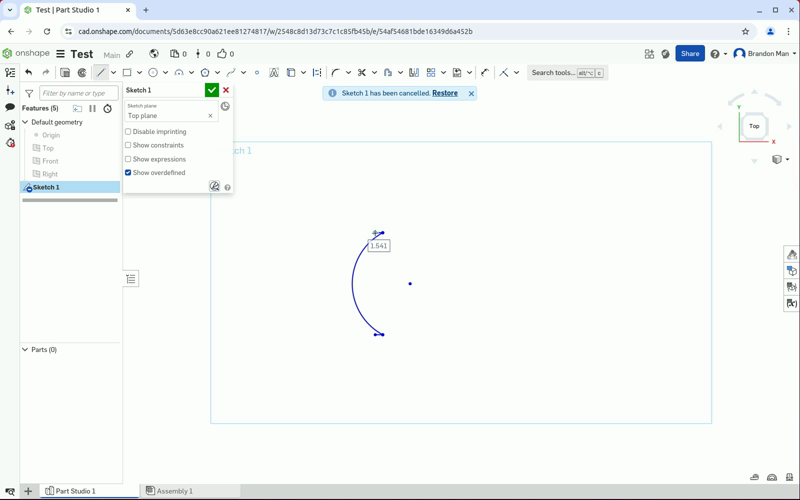
key(a)
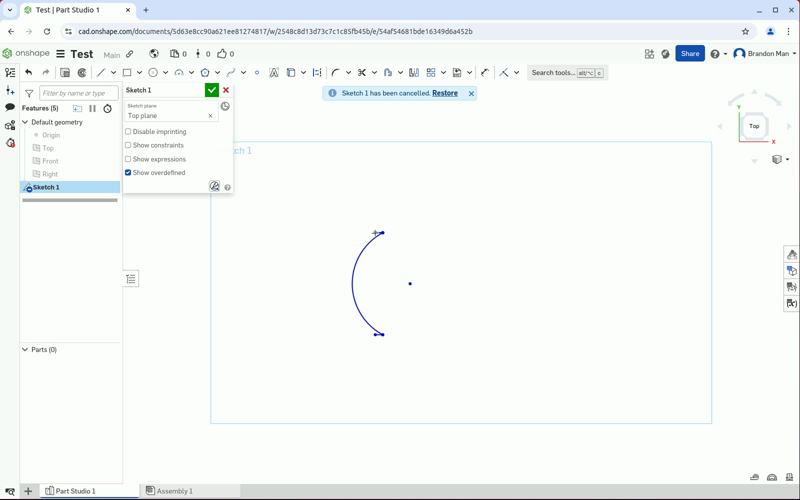
mouse_move(375, 232)
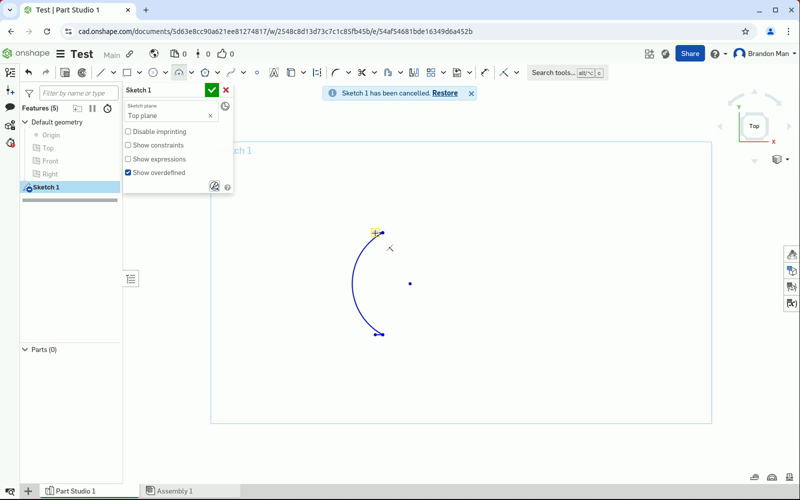
click(375, 232)
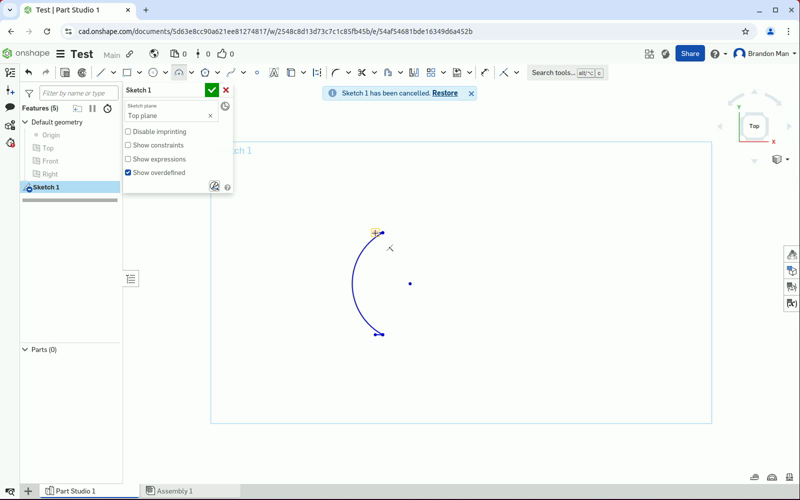
mouse_move(375, 334)
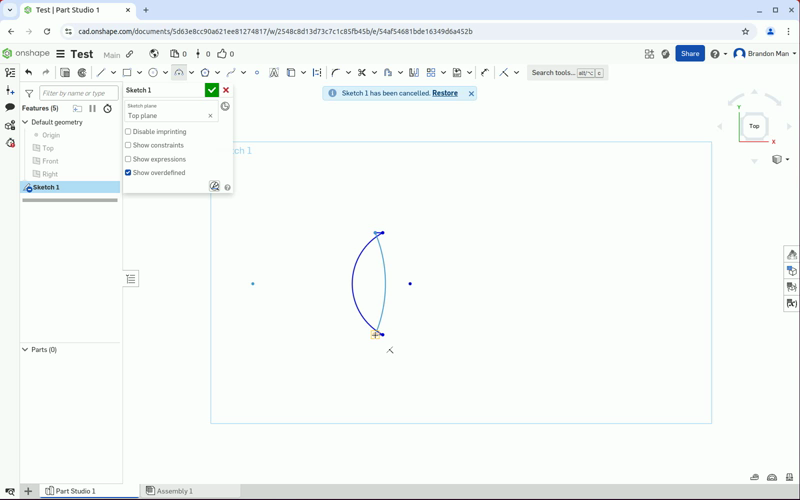
click(375, 334)
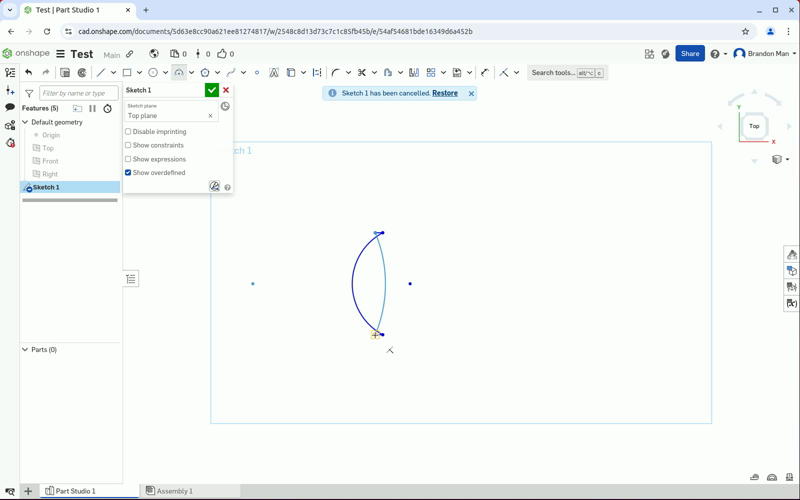
key_down(shift)
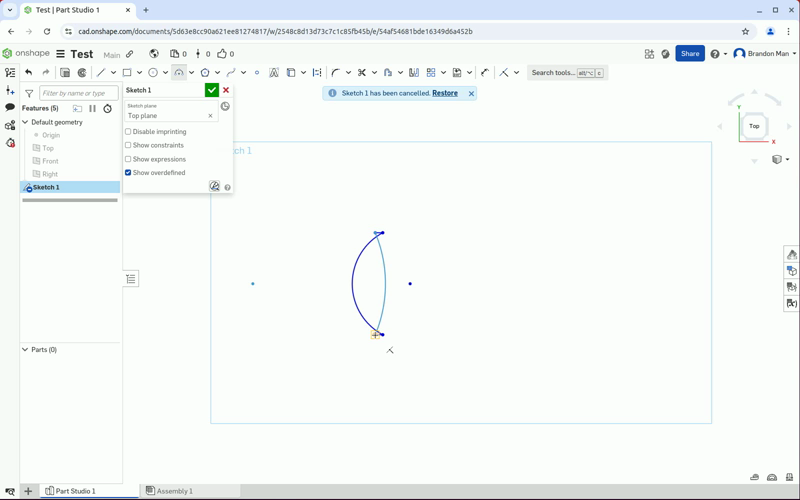
mouse_move(348, 283)
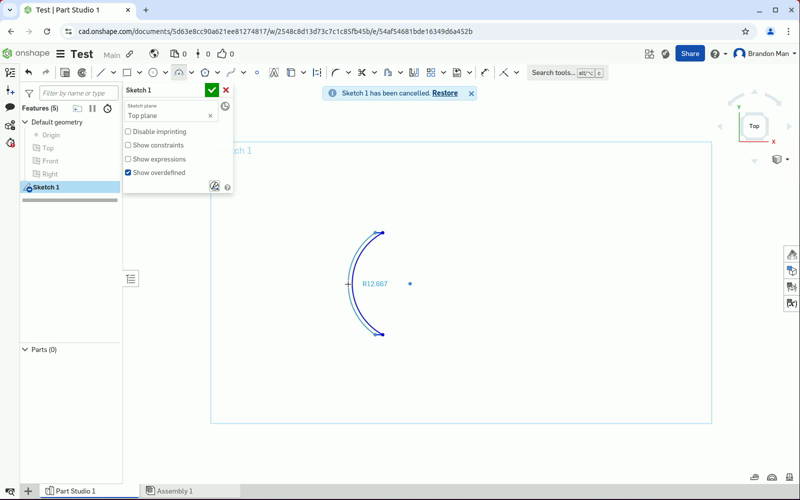
scroll(6)
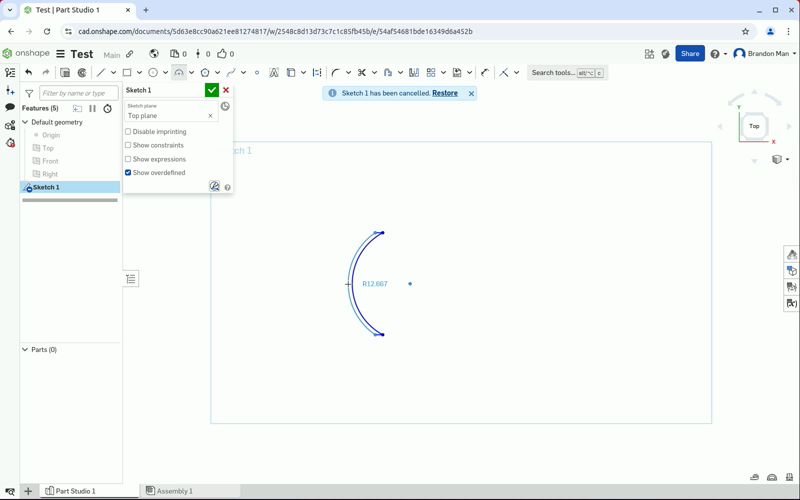
scroll(6)
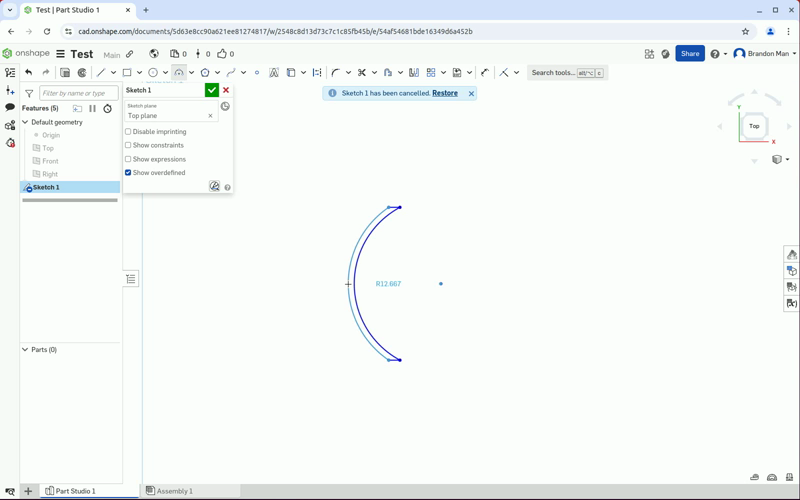
scroll(6)
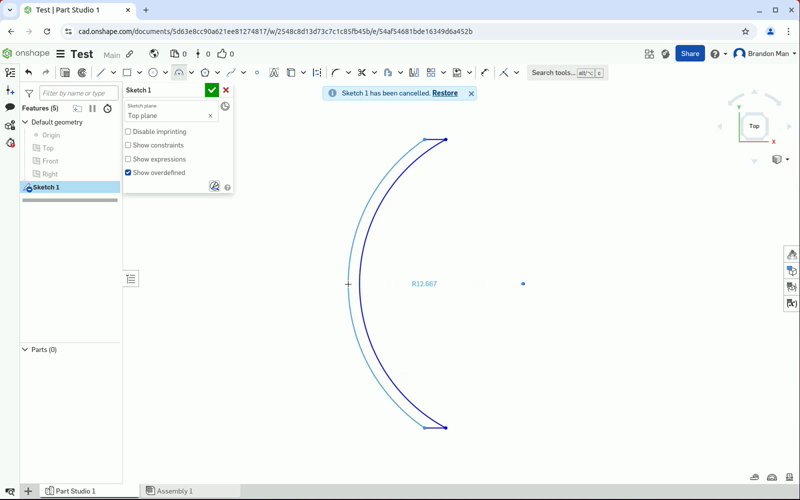
scroll(6)
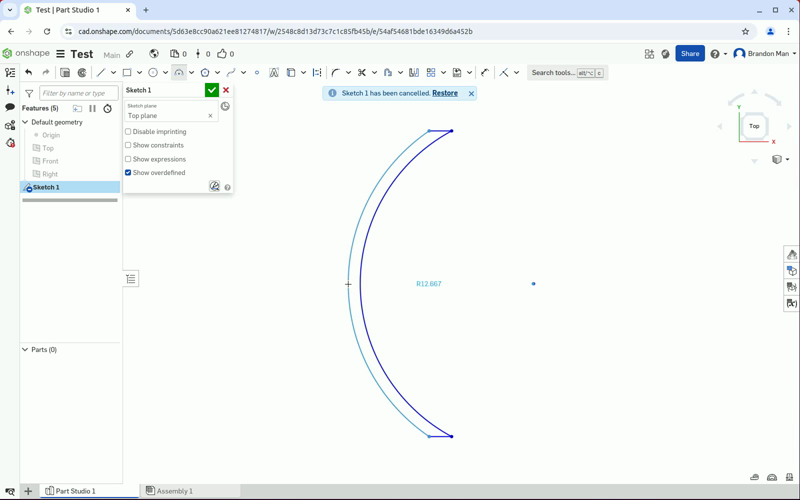
scroll(6)
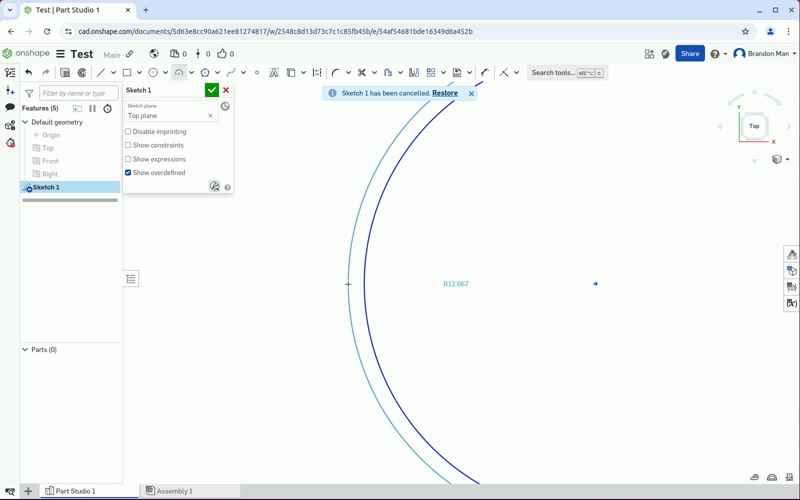
scroll(6)
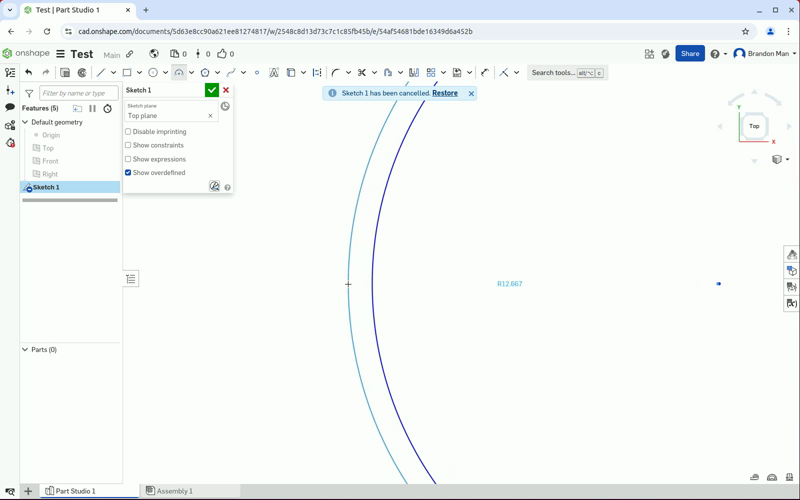
scroll(6)
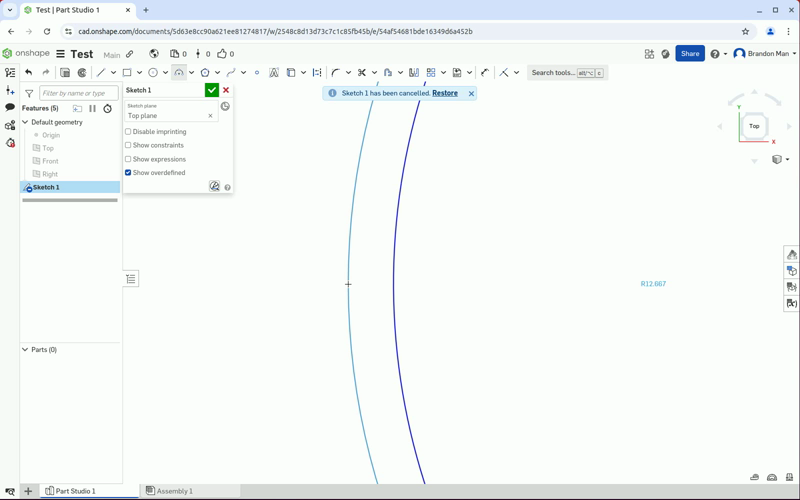
click(348, 283)
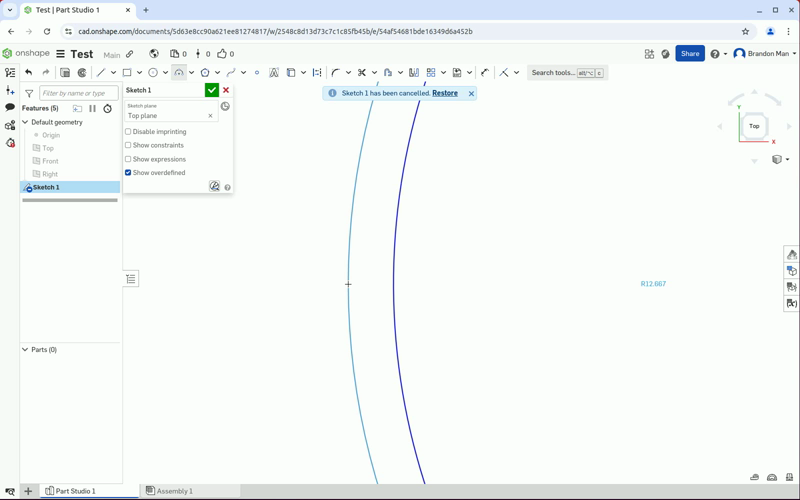
scroll(-6)
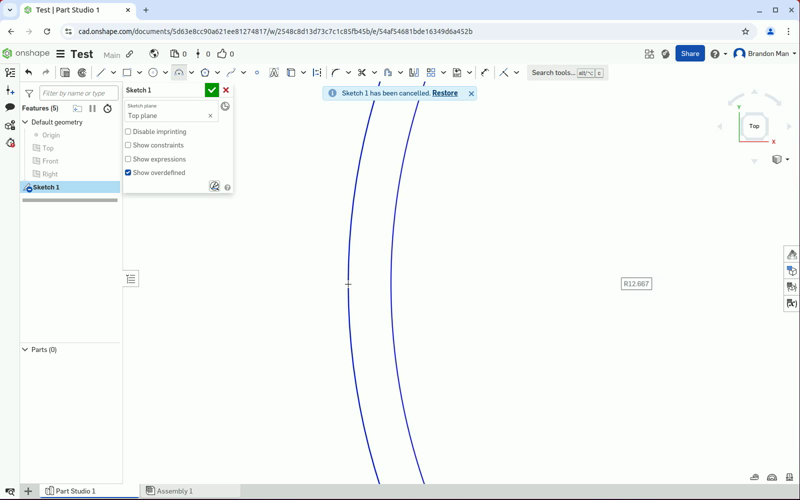
scroll(-6)
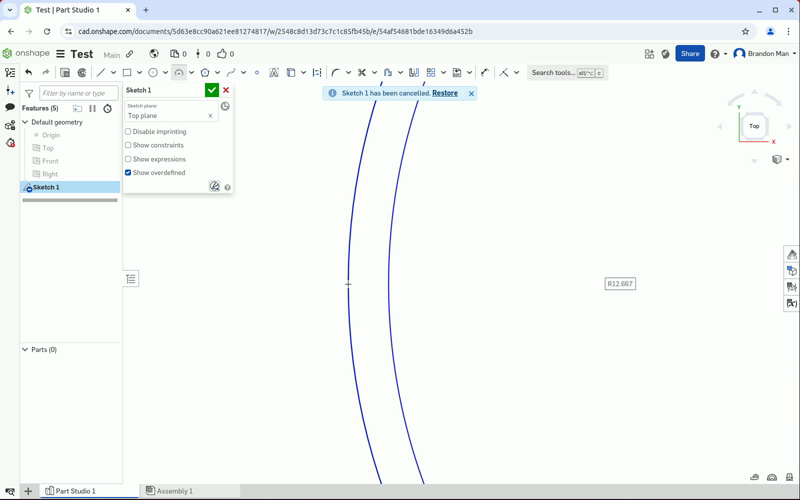
scroll(-6)
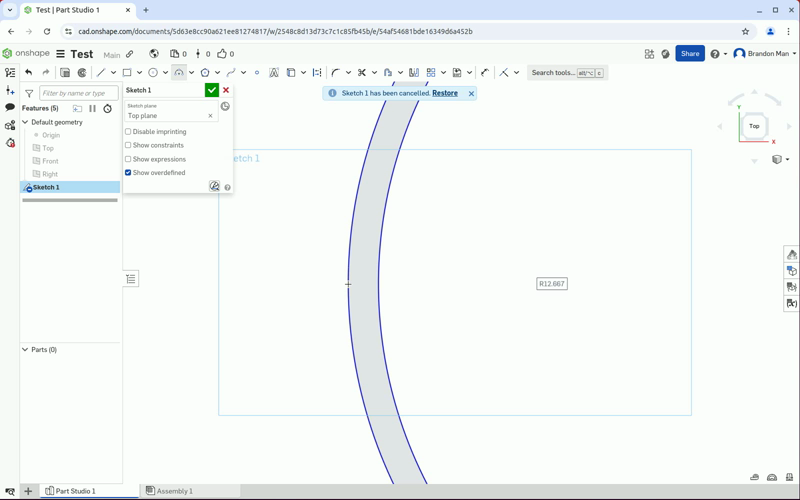
scroll(-6)
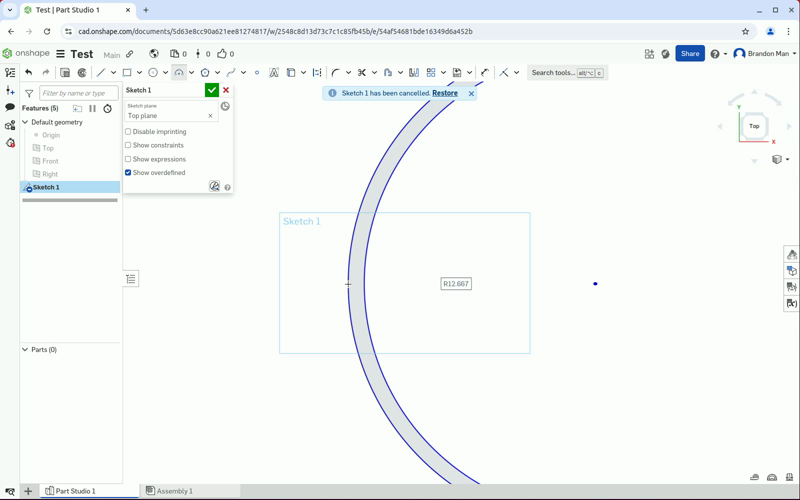
scroll(-6)
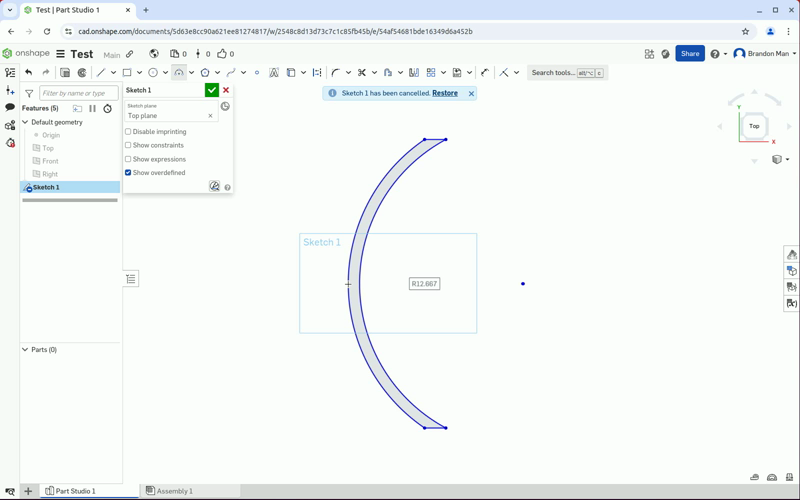
scroll(-6)
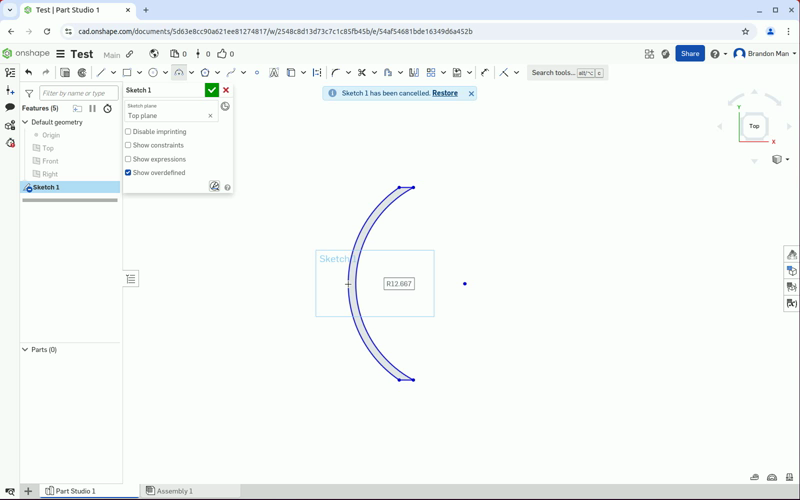
scroll(-6)
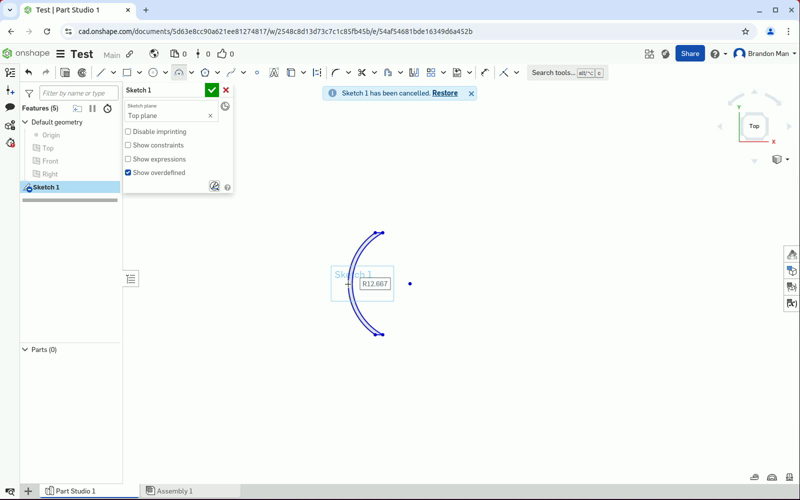
key_up(shift)
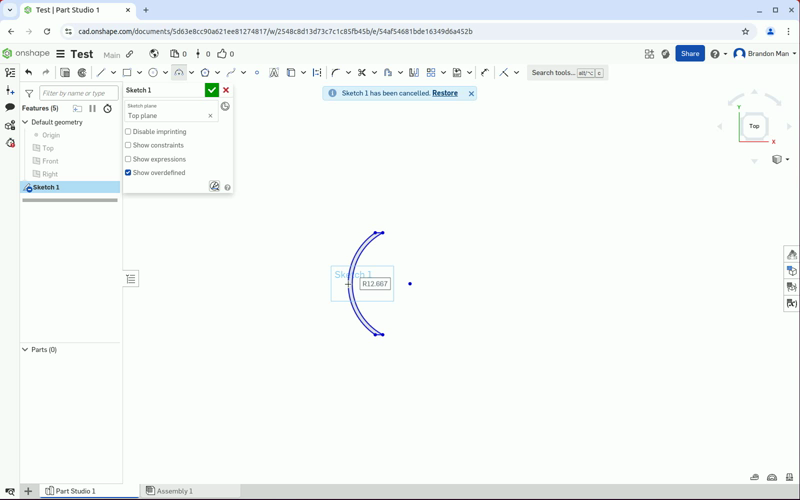
key(esc)
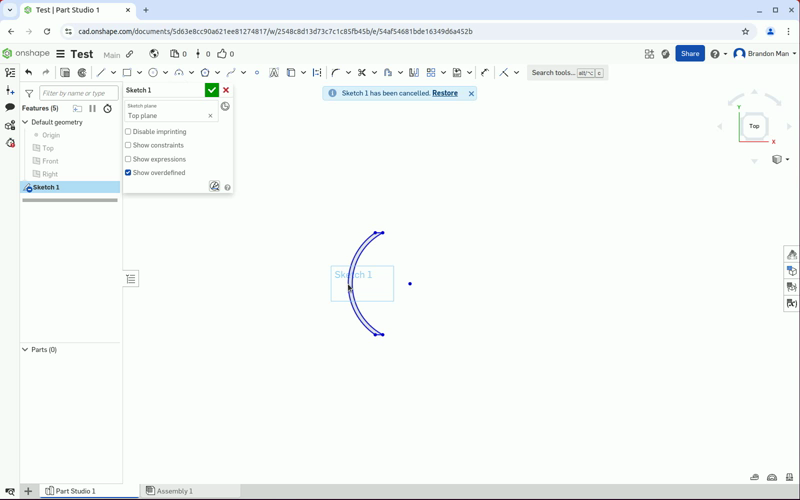
mouse_move(363, 245)
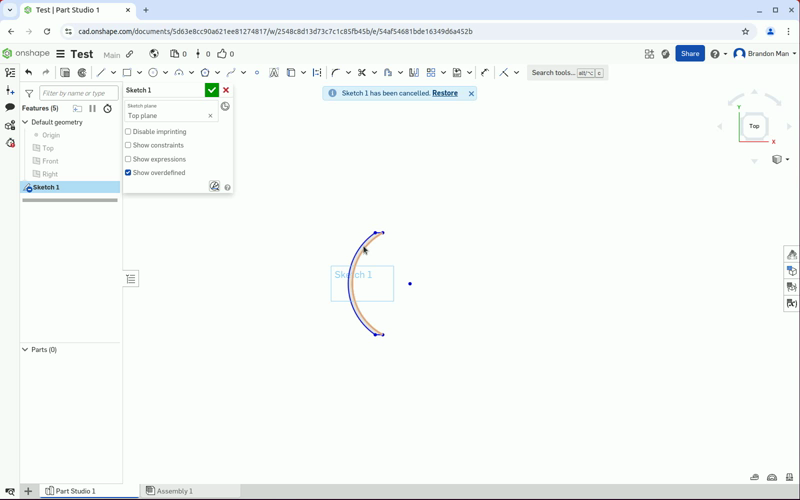
scroll(6)
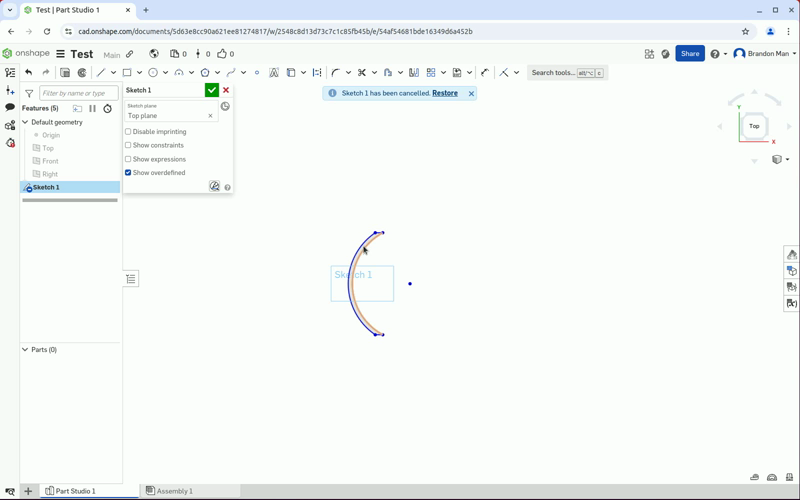
scroll(6)
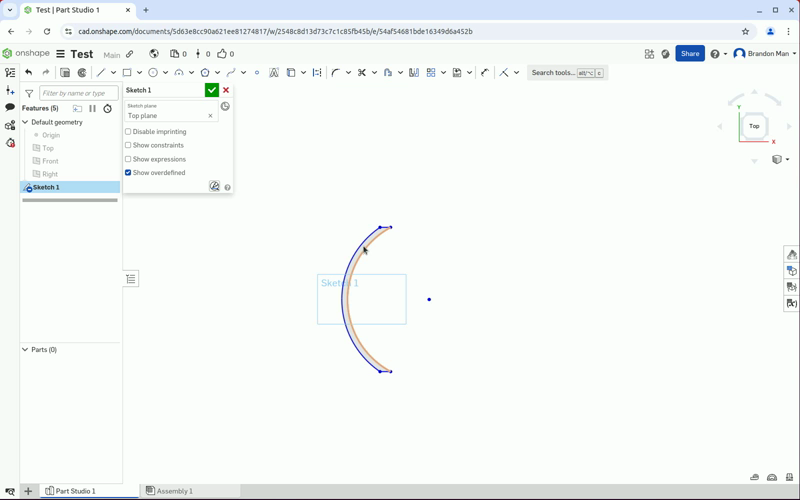
scroll(6)
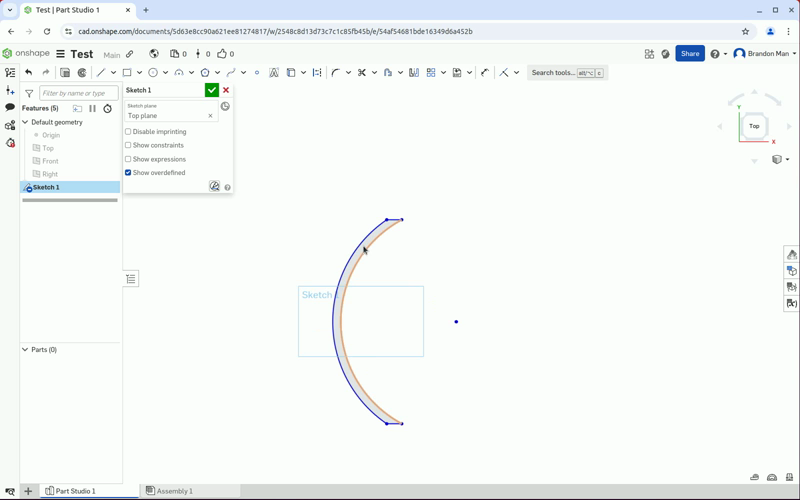
scroll(6)
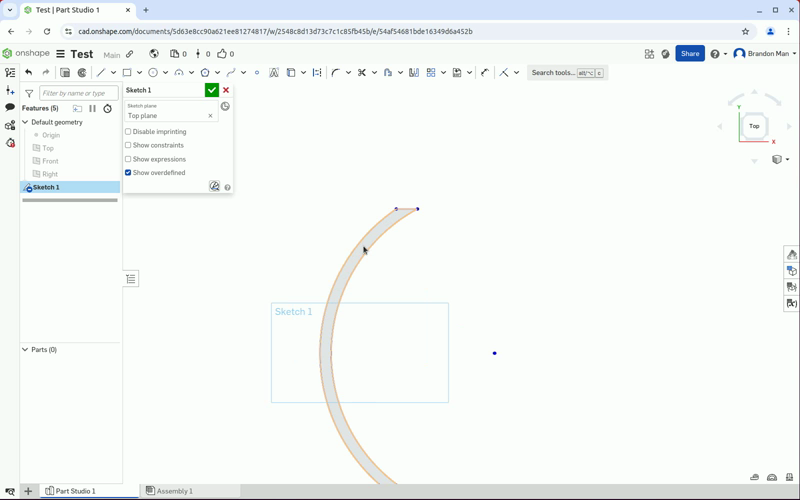
scroll(6)
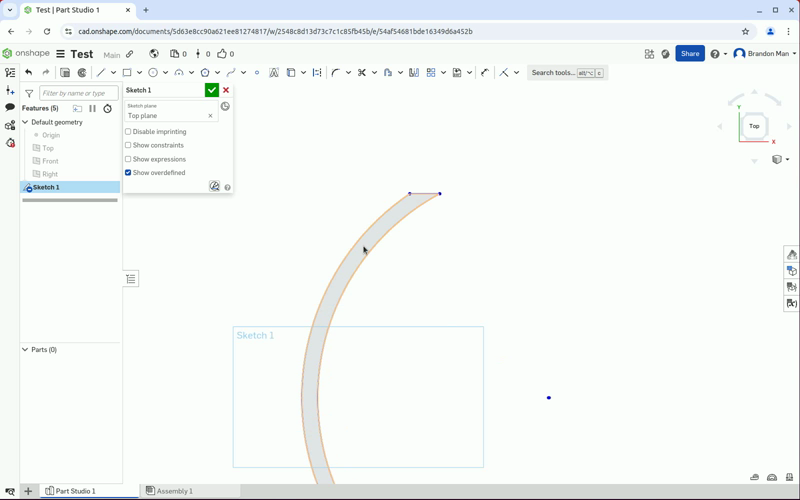
scroll(6)
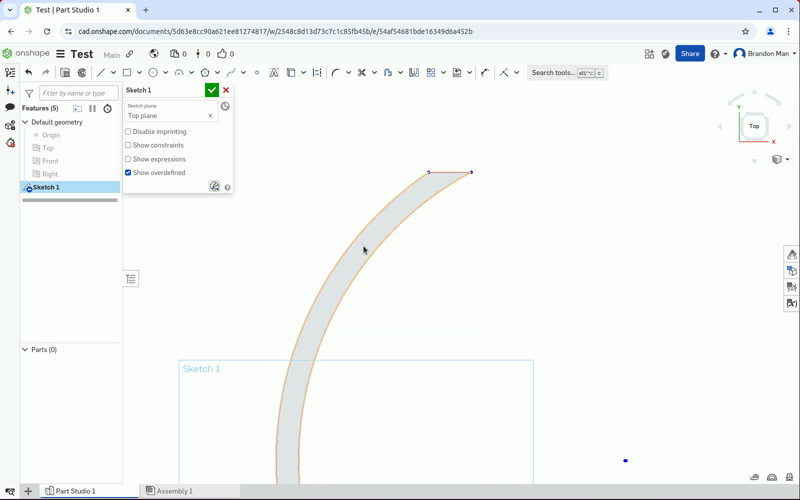
scroll(6)
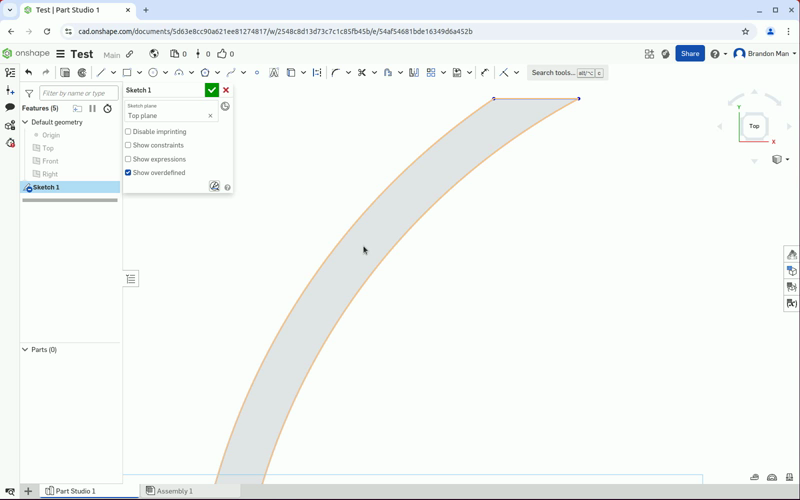
click(363, 245)
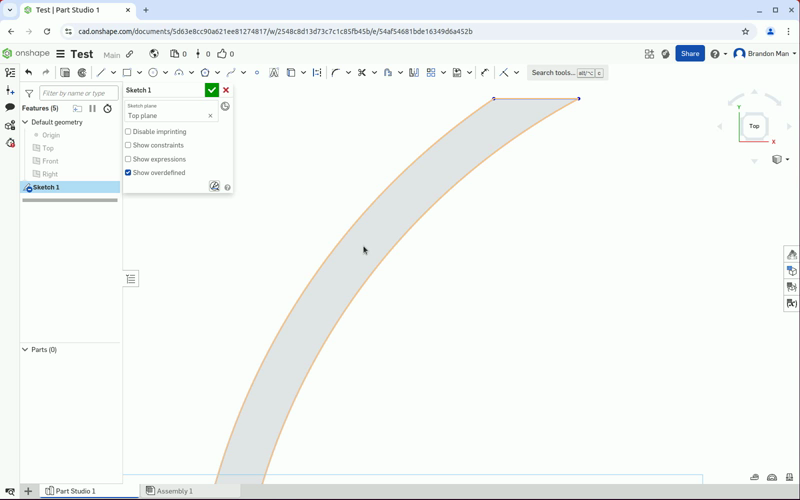
scroll(-6)
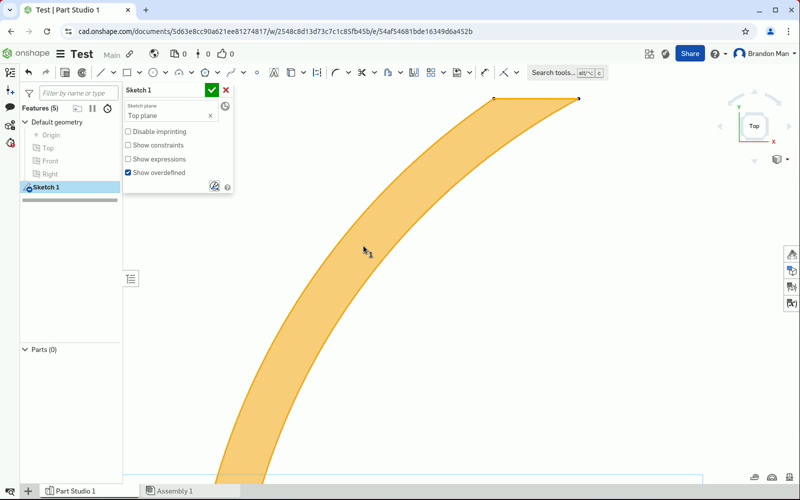
scroll(-6)
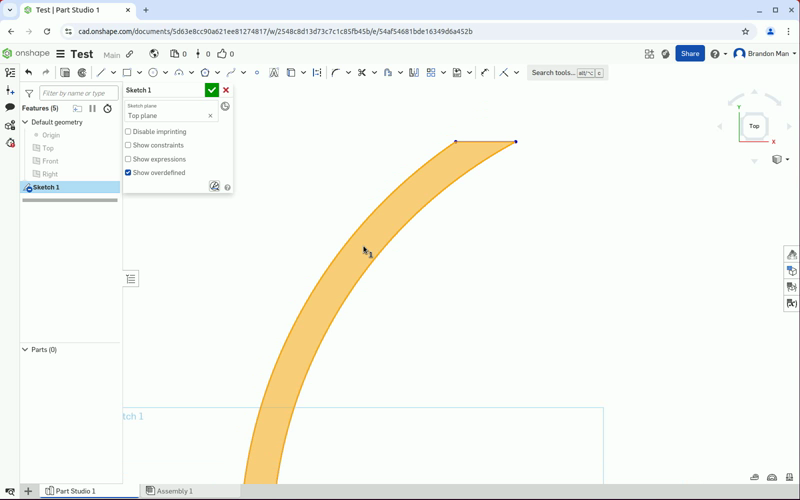
scroll(-6)
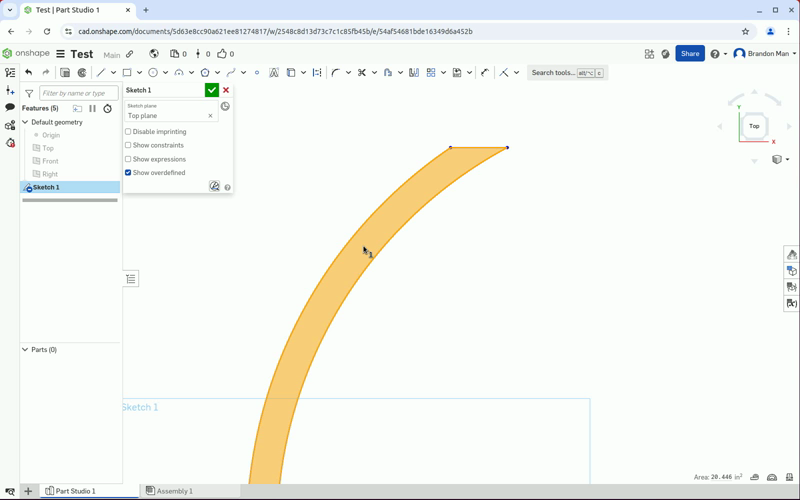
scroll(-6)
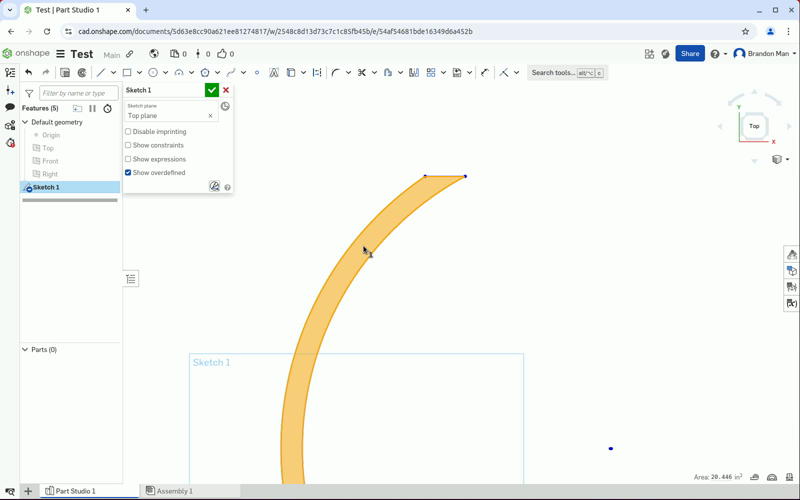
scroll(-6)
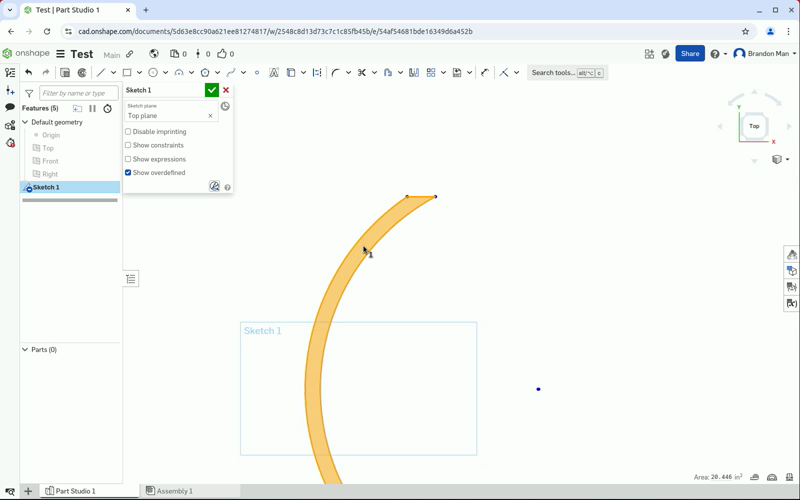
scroll(-6)
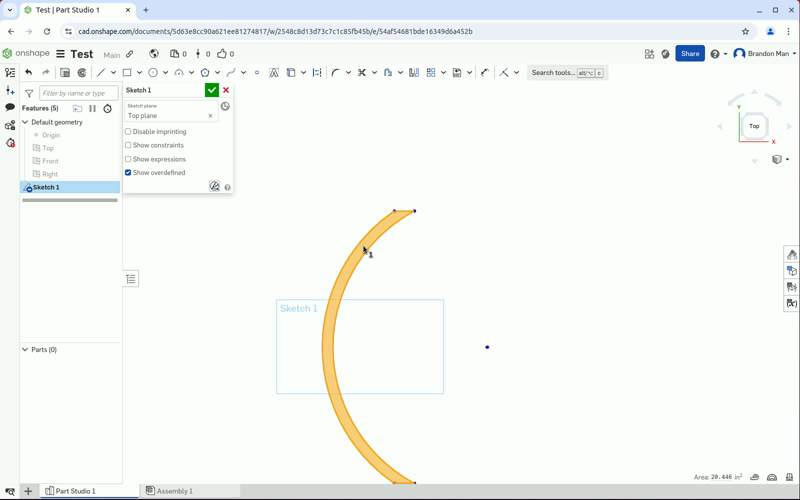
scroll(-6)
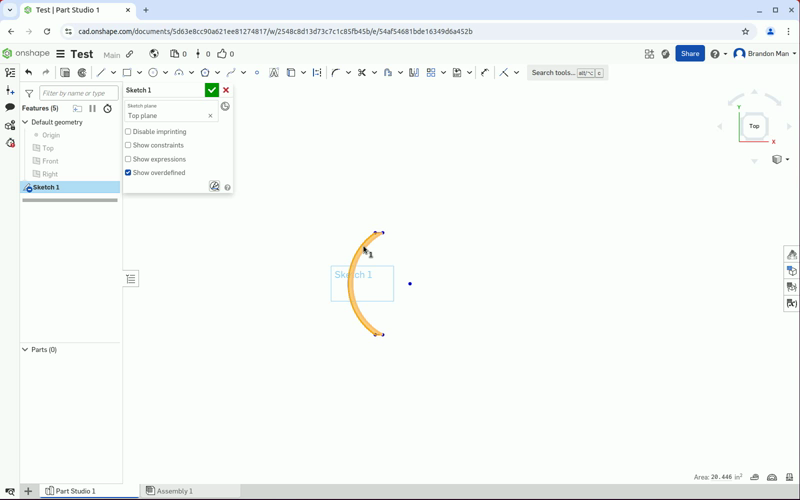
mouse_move(73, 352)
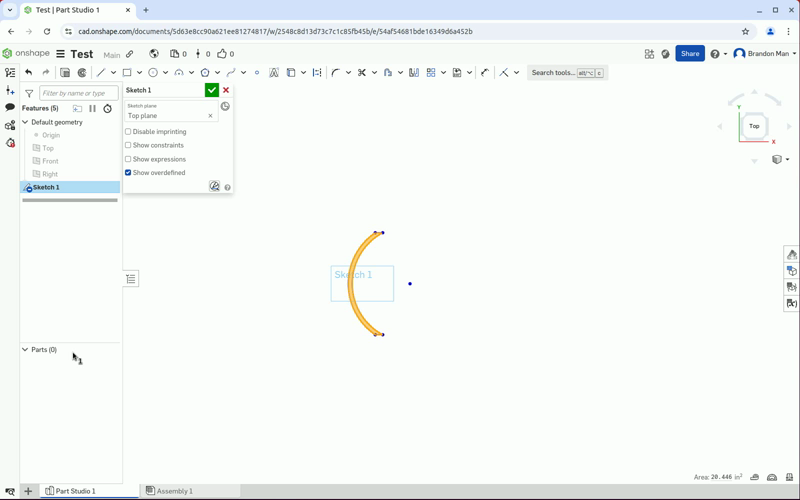
key(shift+y)
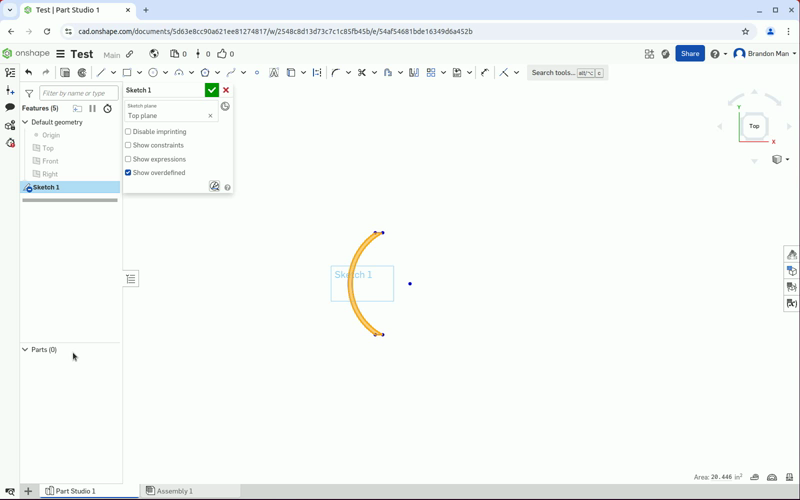
key(shift+e)
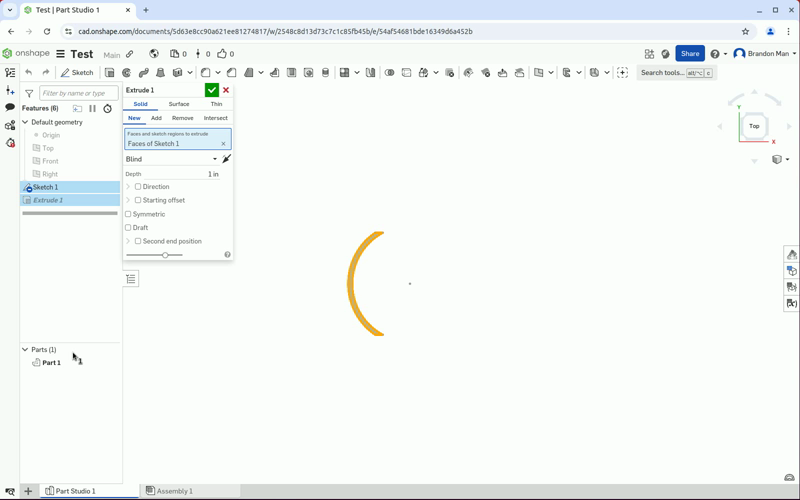
mouse_move(143, 106)
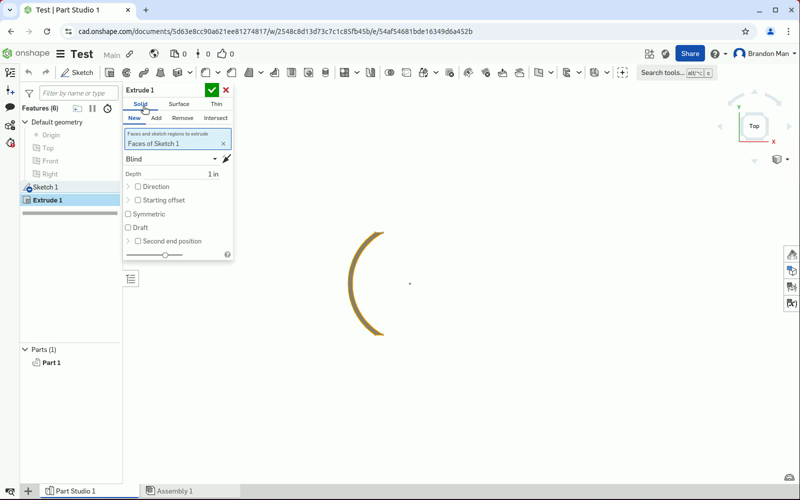
click(143, 106)
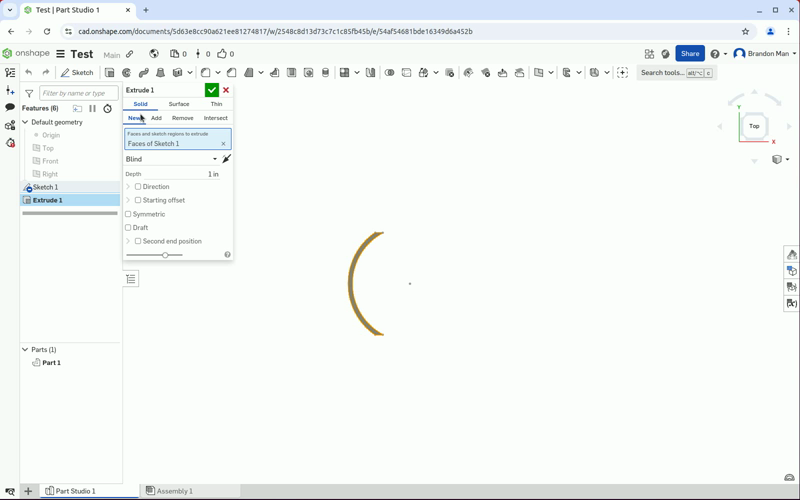
mouse_move(137, 120)
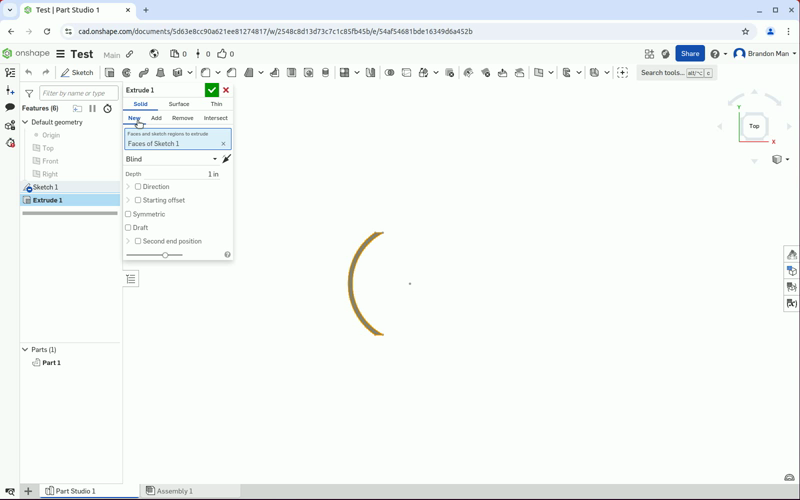
click(137, 120)
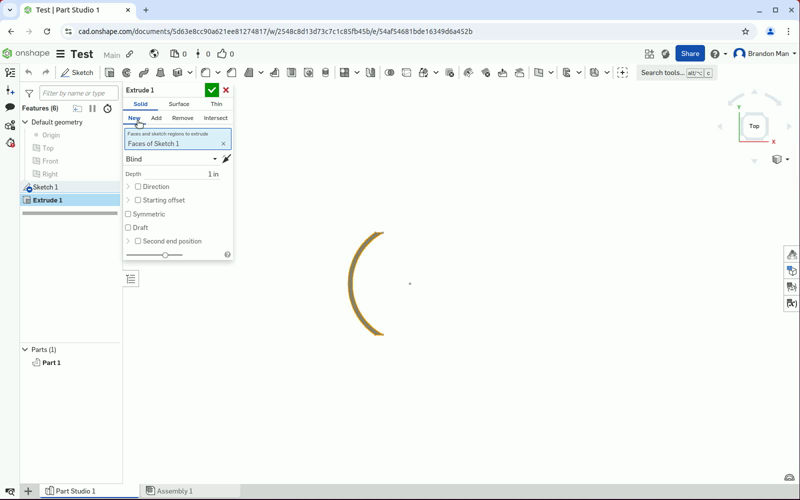
key(tab, 4)
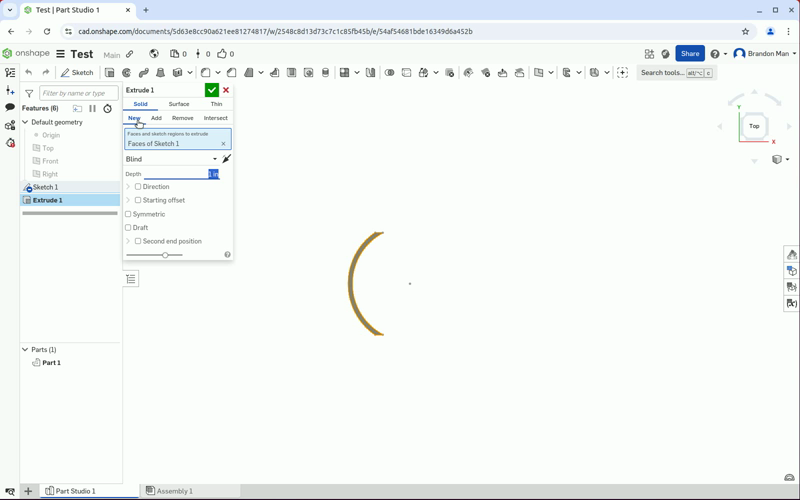
text(4.814)
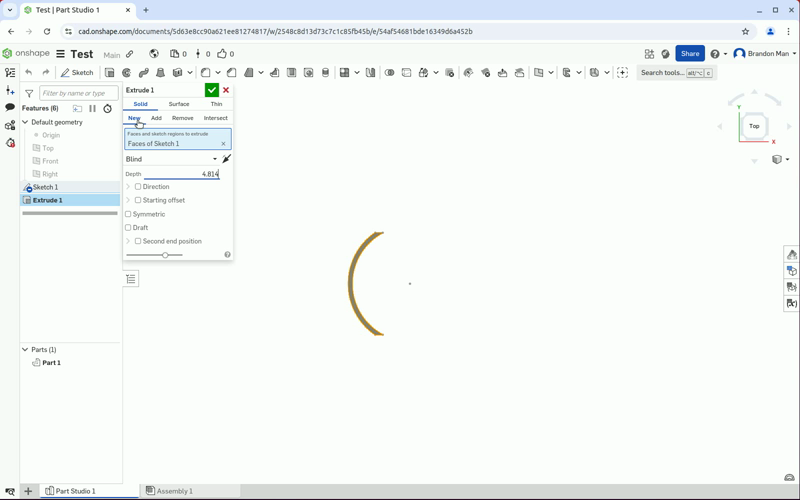
key(enter)
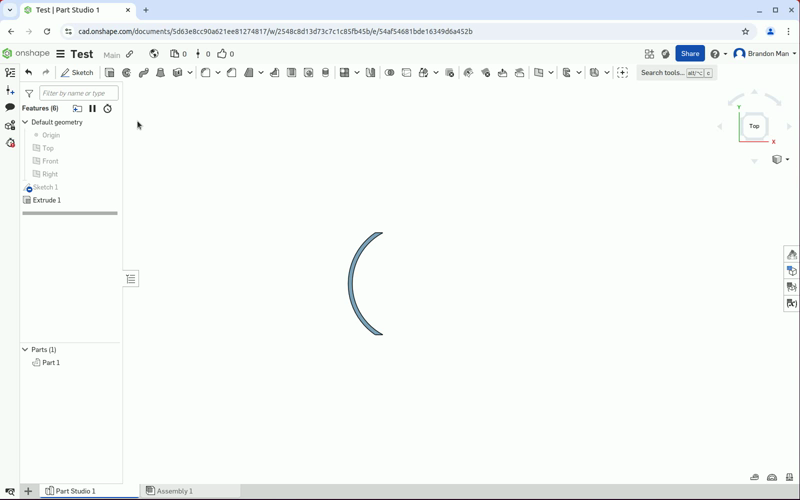
key(shift+h)
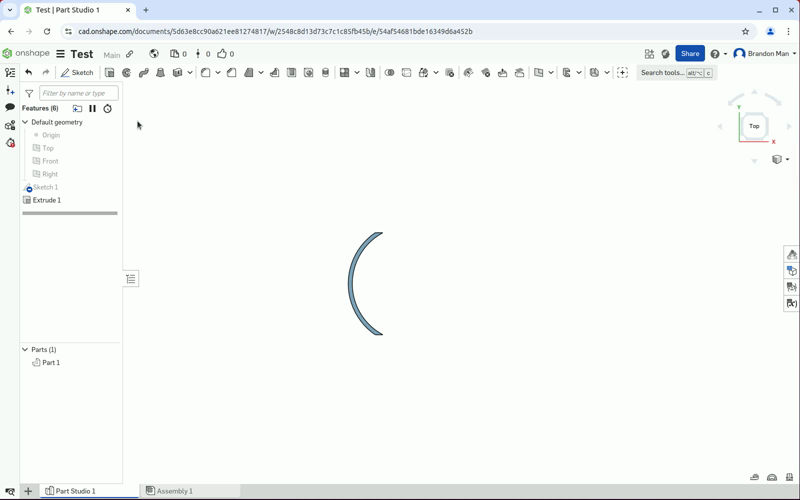
key(shift+h)
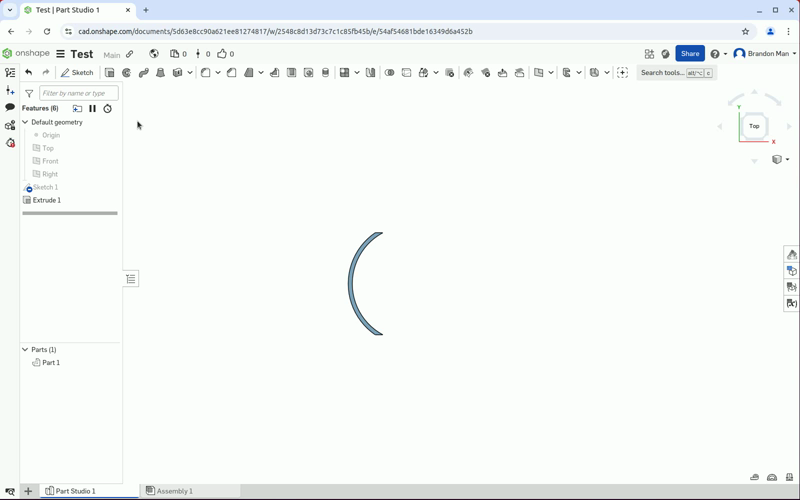
mouse_move(73, 189)
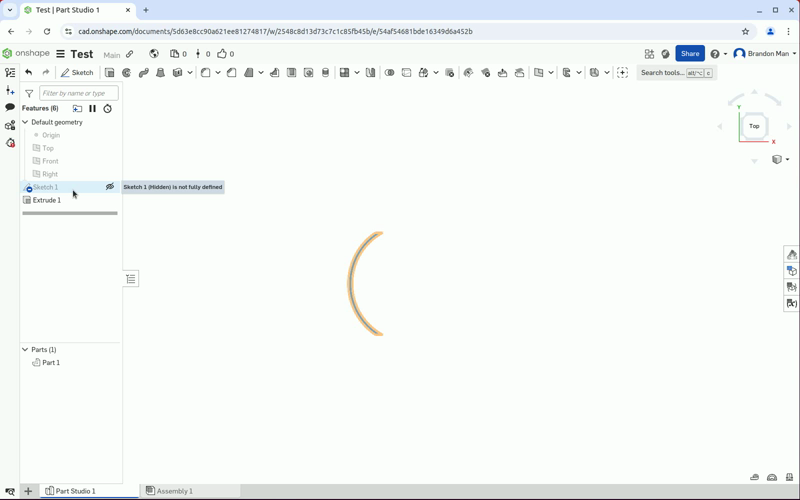
click(73, 189)
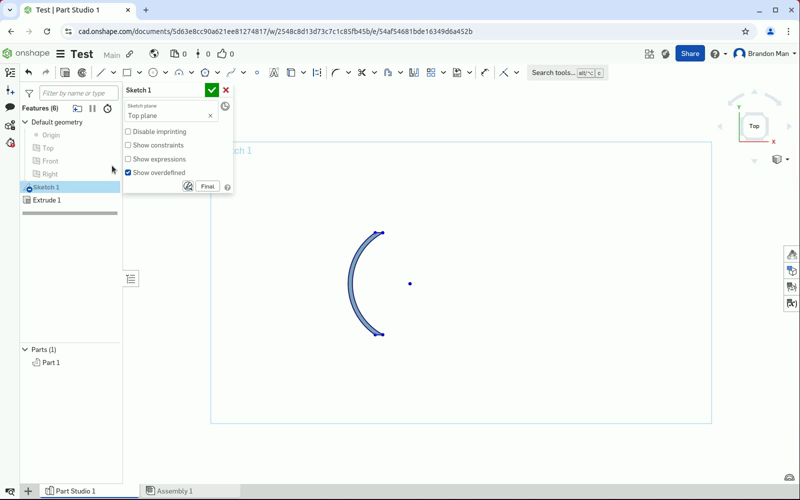
mouse_move(229, 92)
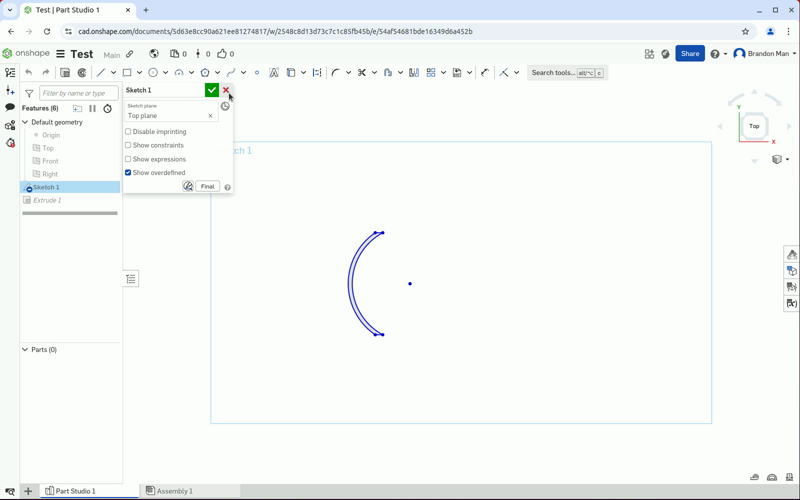
click(229, 92)
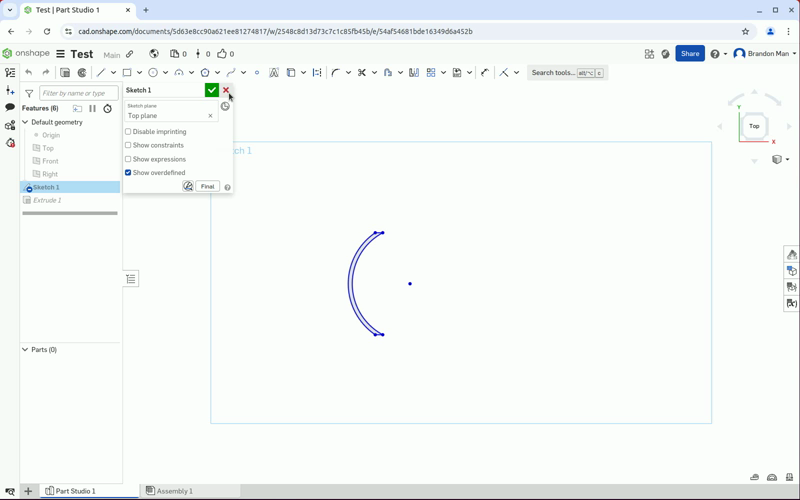
key(shift+s)
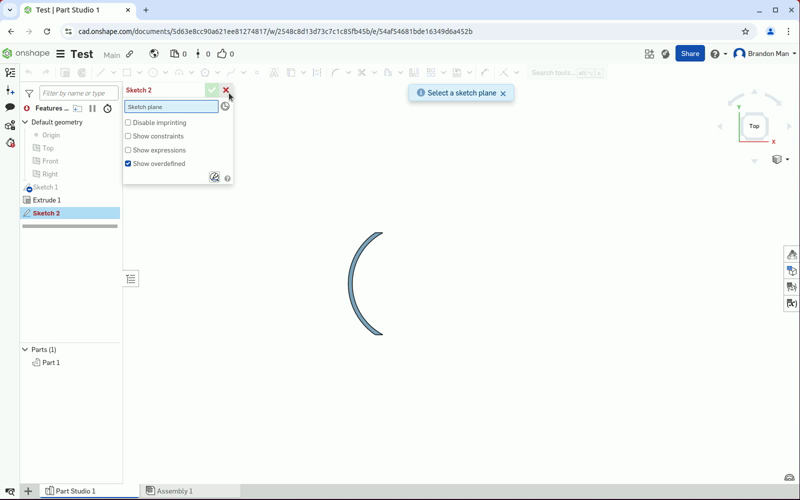
mouse_move(73, 150)
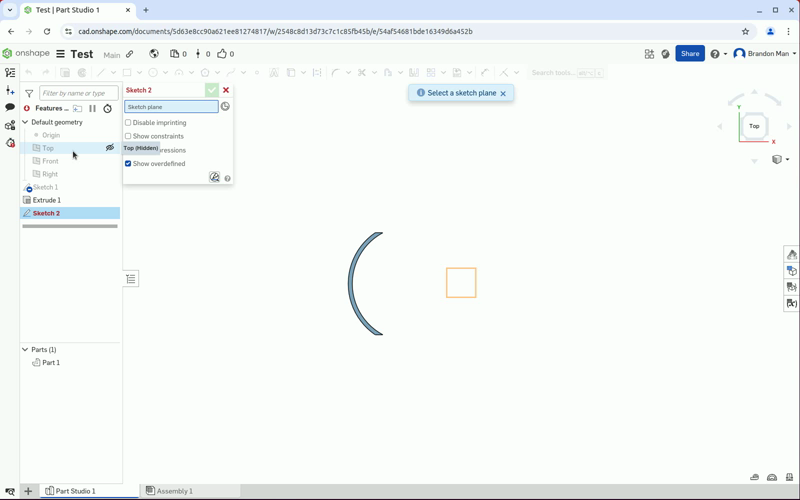
click(73, 150)
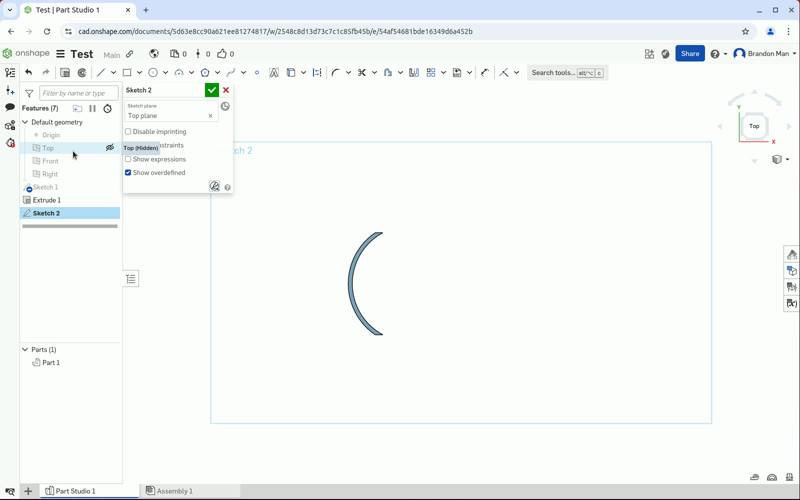
mouse_move(73, 352)
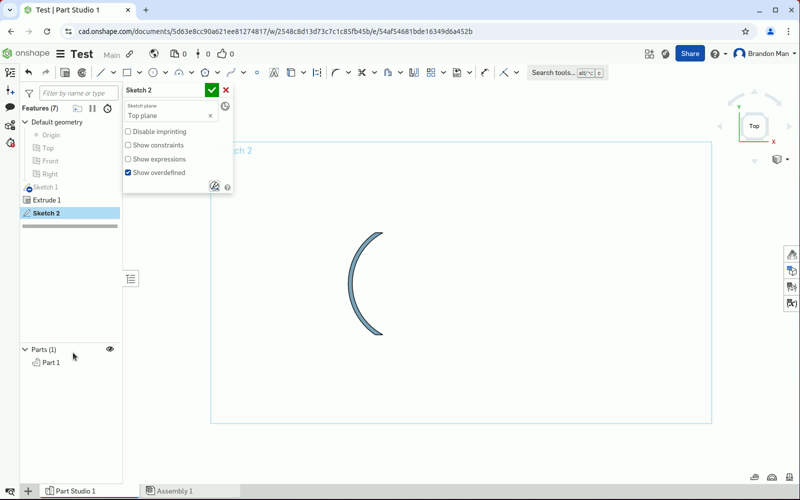
key(y)
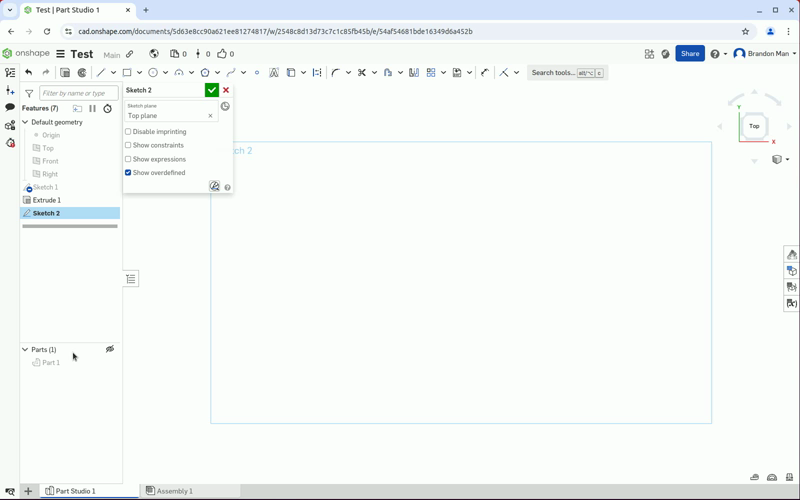
key(l)
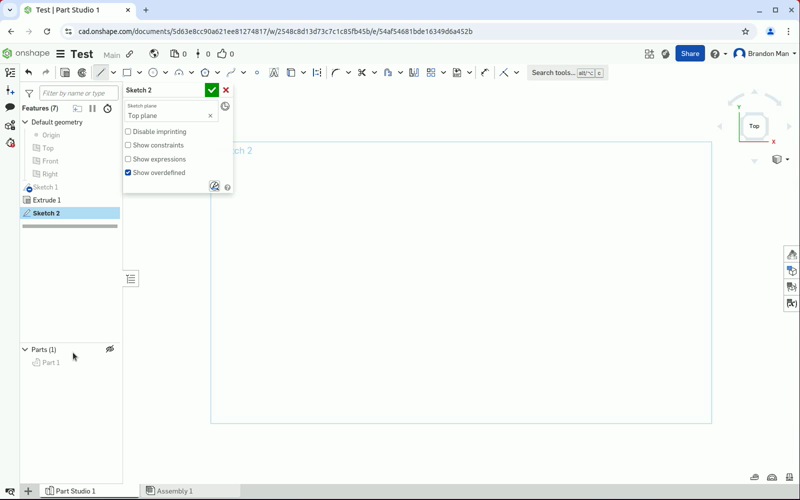
key_down(shift)
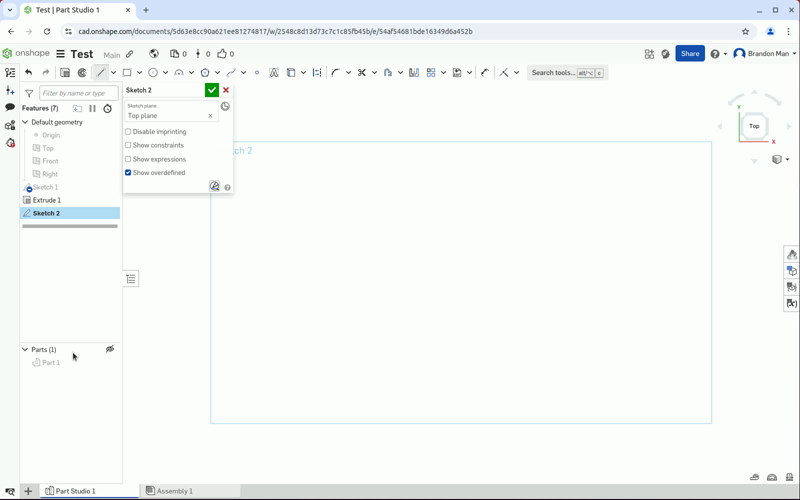
mouse_move(437, 334)
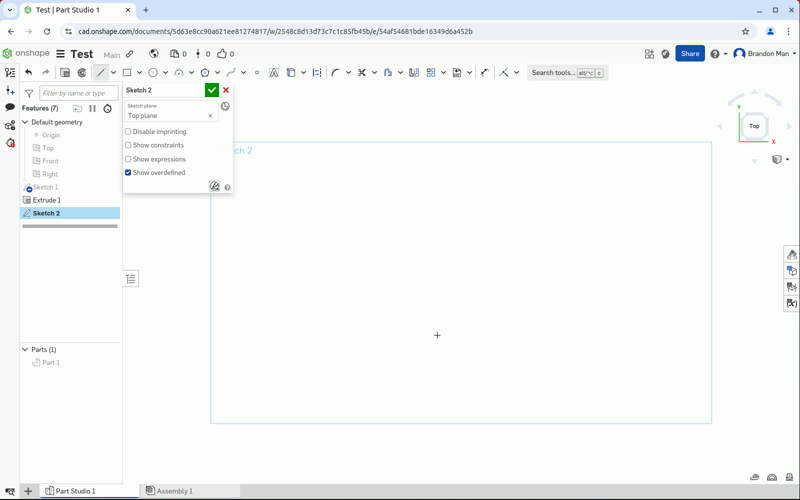
click(437, 334)
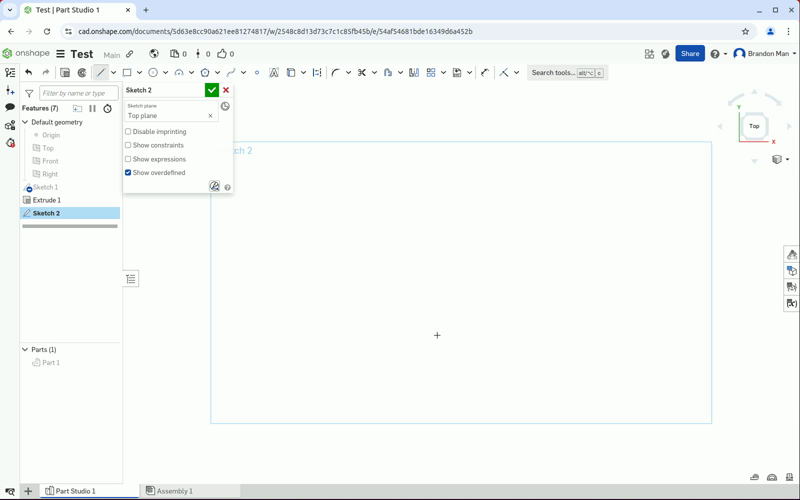
key_up(shift)
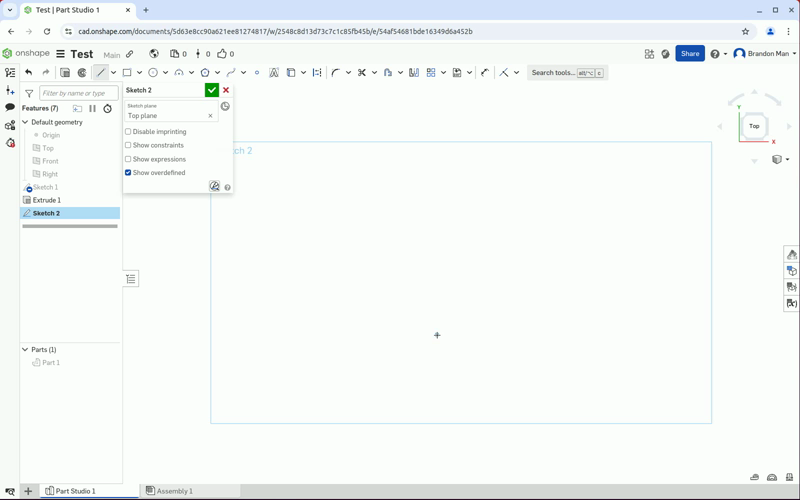
key_down(shift)
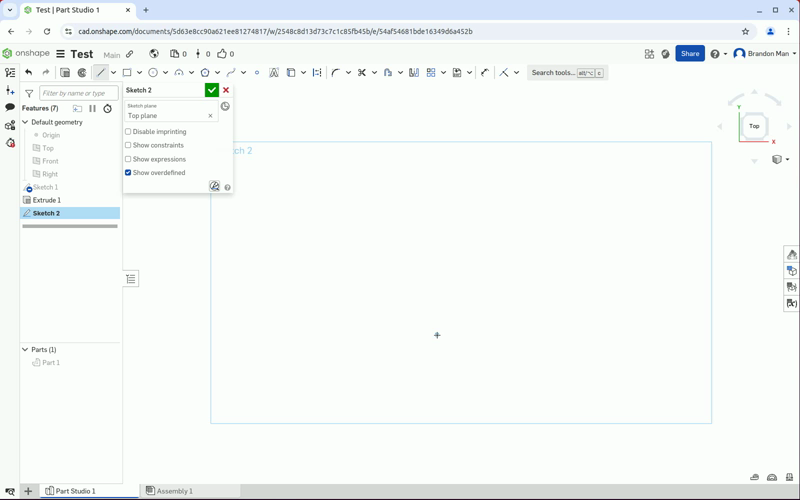
mouse_move(467, 334)
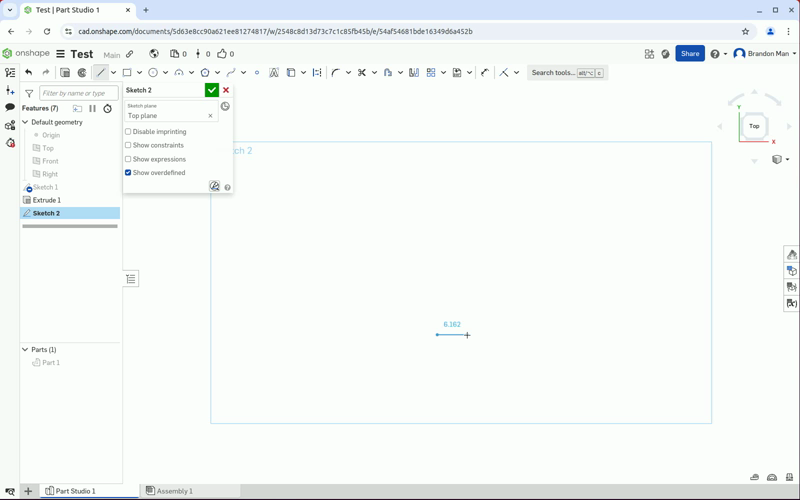
mouse_move(444, 334)
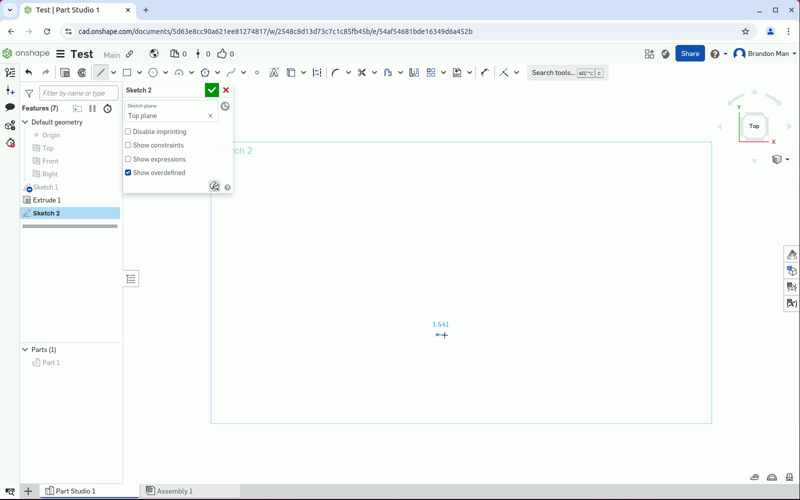
click(444, 334)
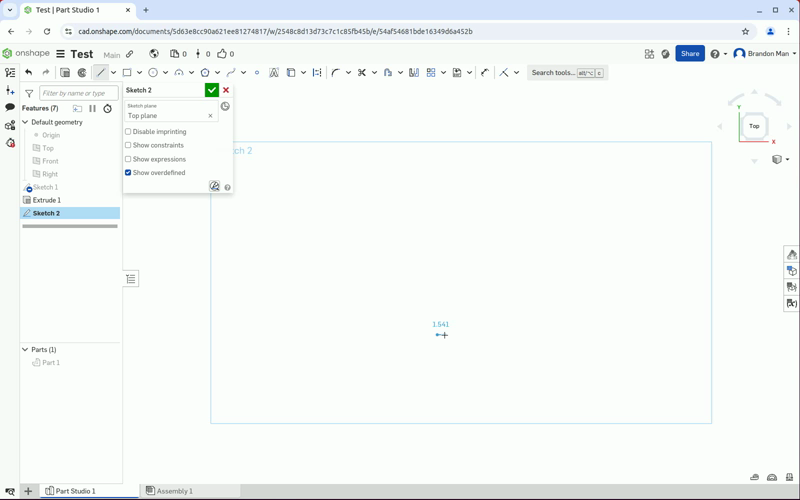
key_up(shift)
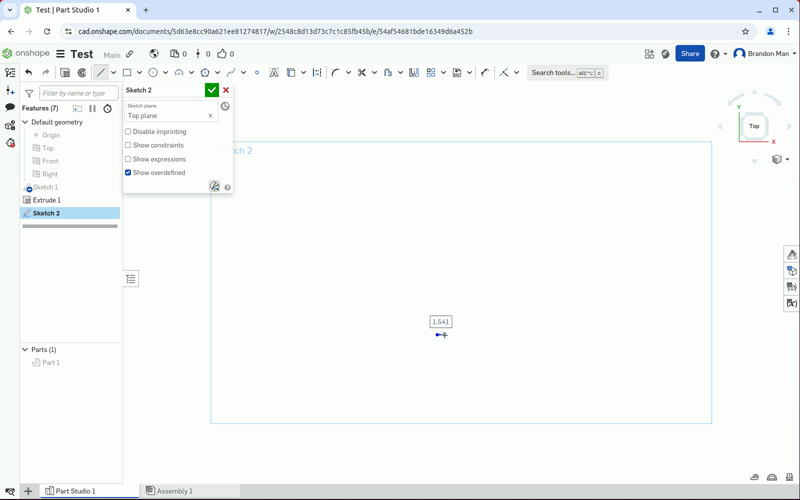
key(esc)
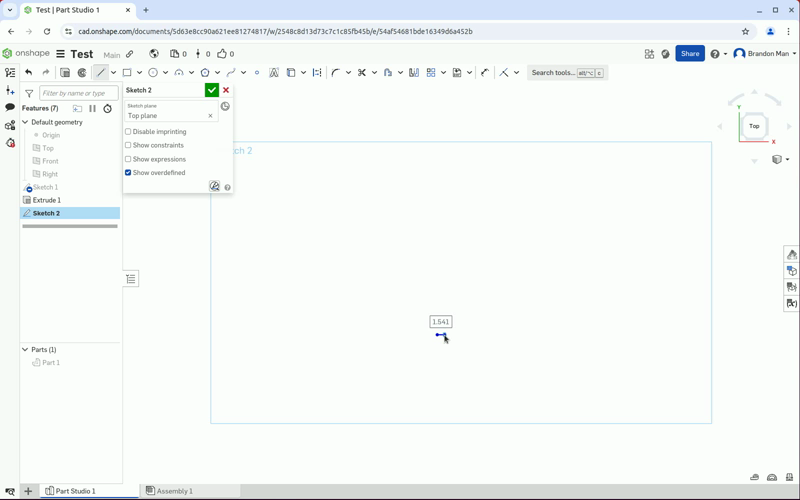
key(a)
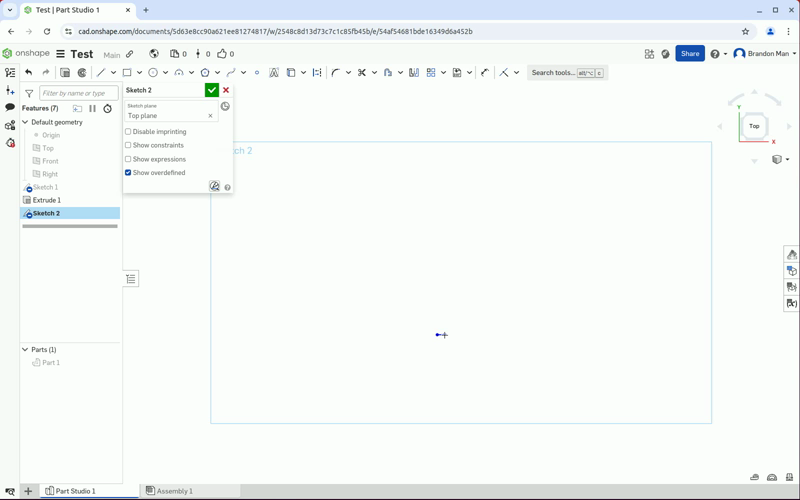
mouse_move(444, 334)
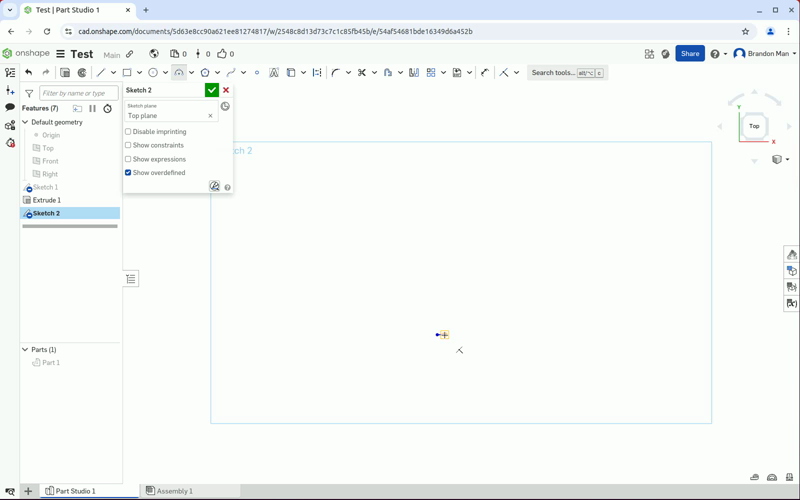
click(444, 334)
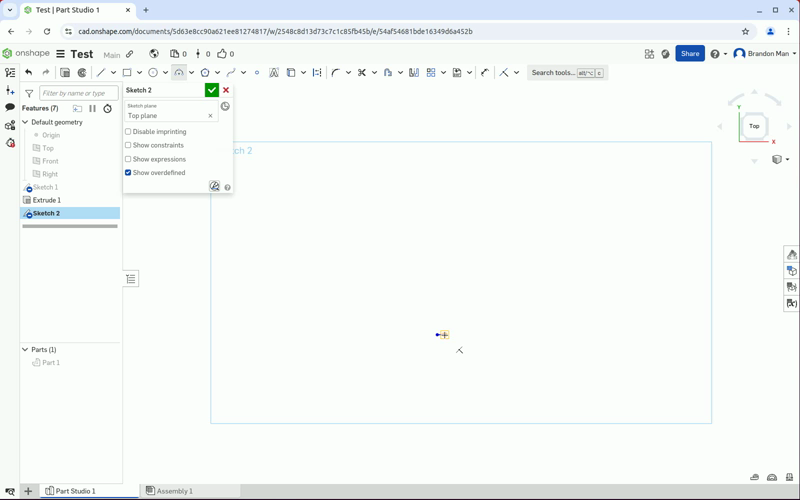
key_down(shift)
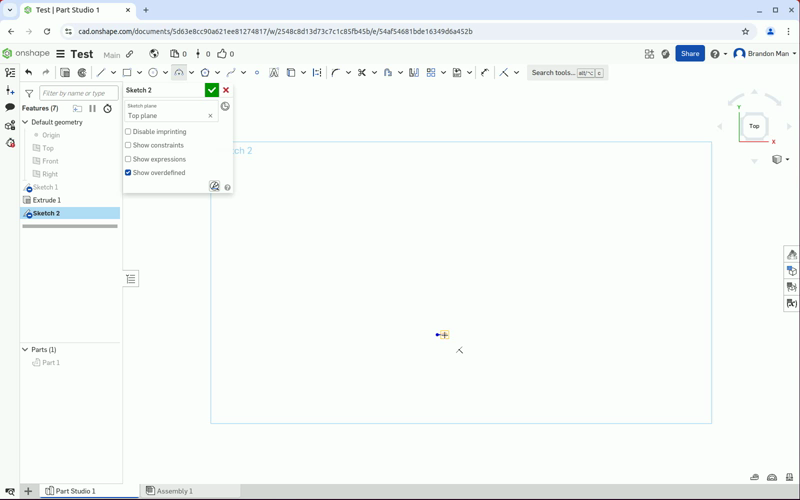
mouse_move(444, 232)
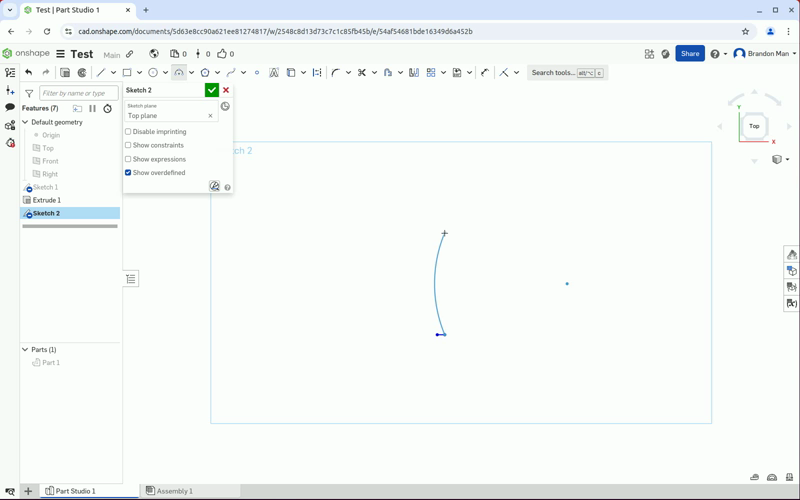
click(444, 232)
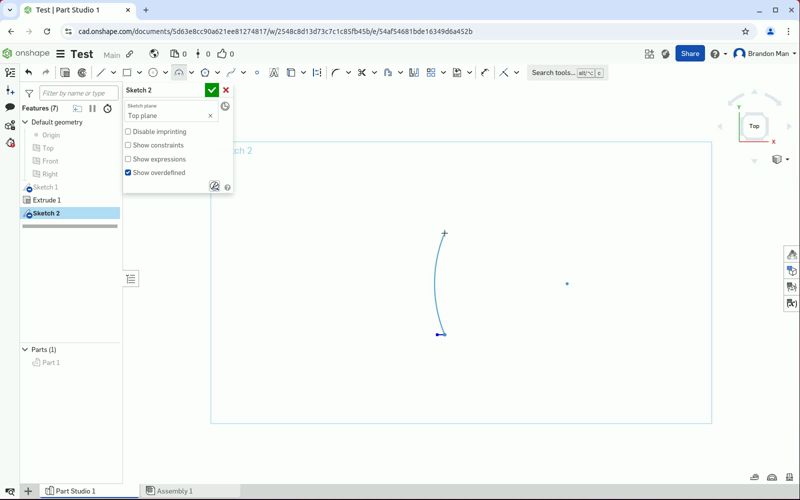
mouse_move(471, 283)
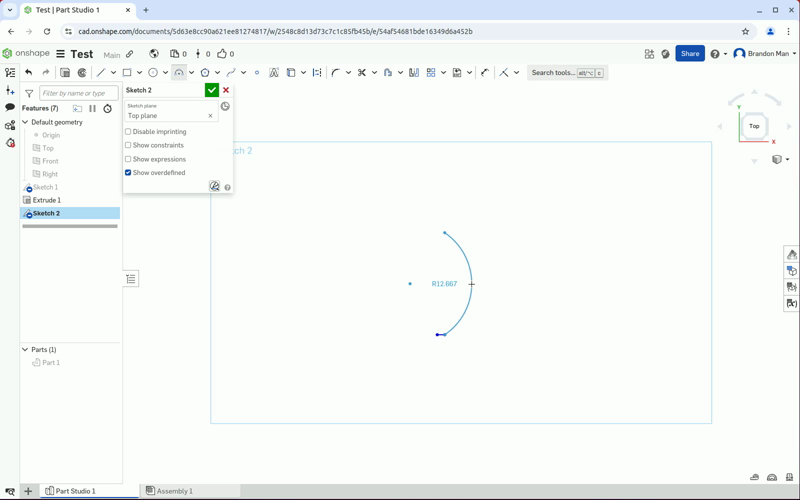
click(471, 283)
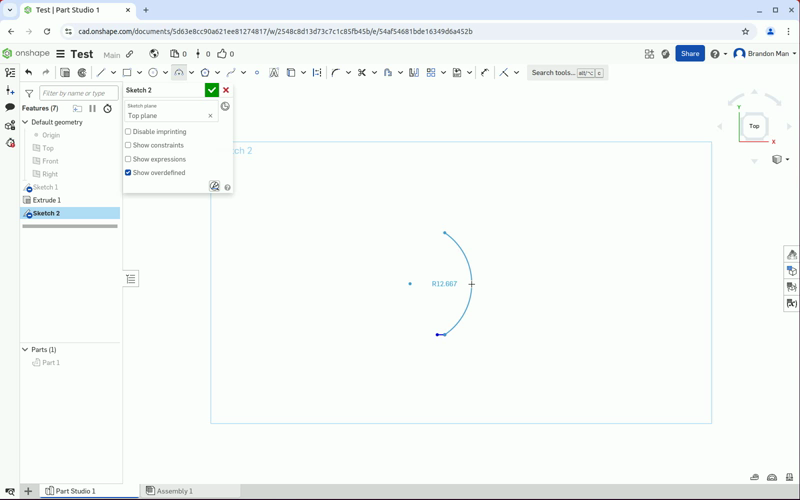
key_up(shift)
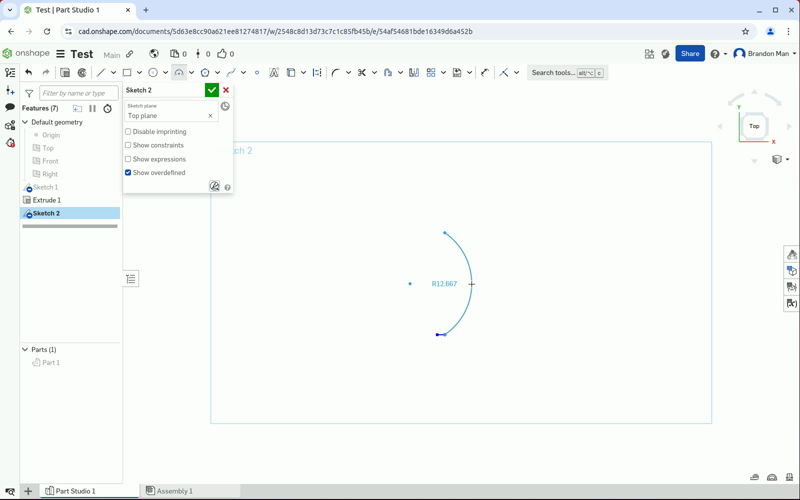
key(esc)
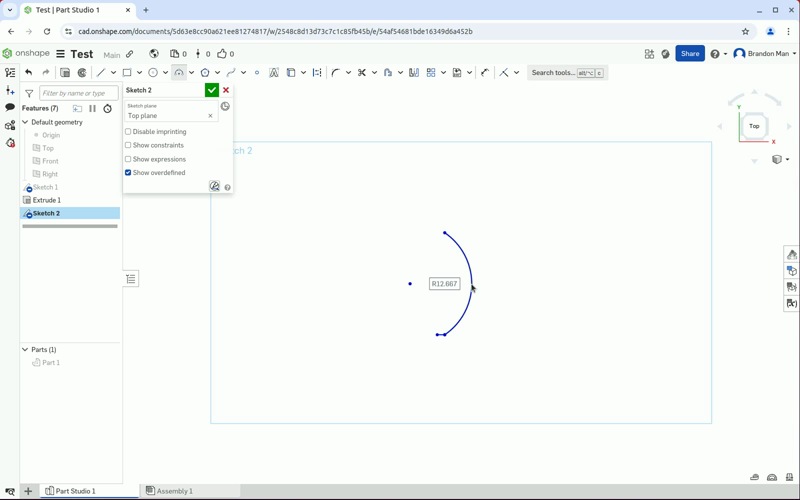
key(l)
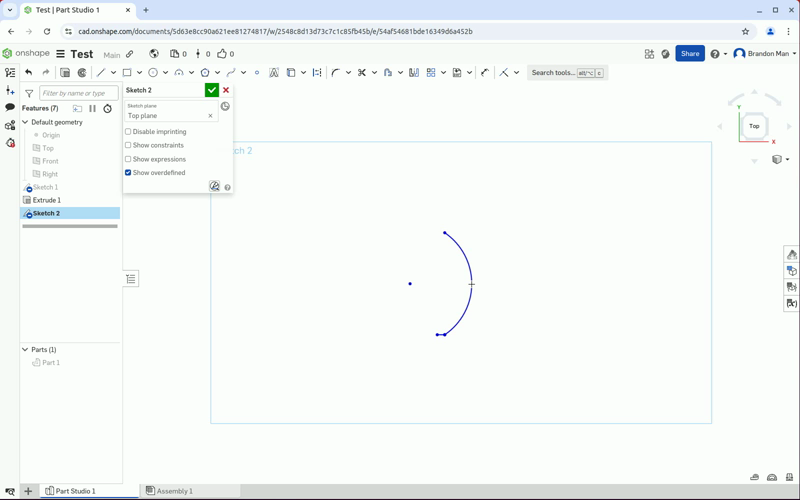
mouse_move(444, 232)
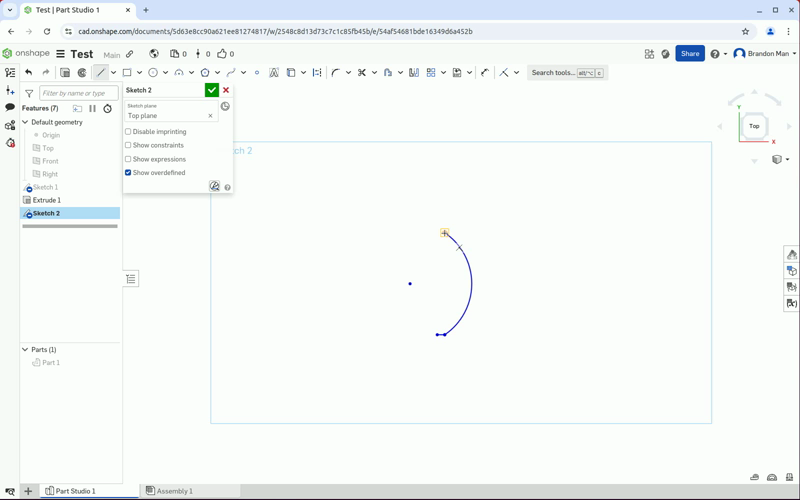
click(444, 232)
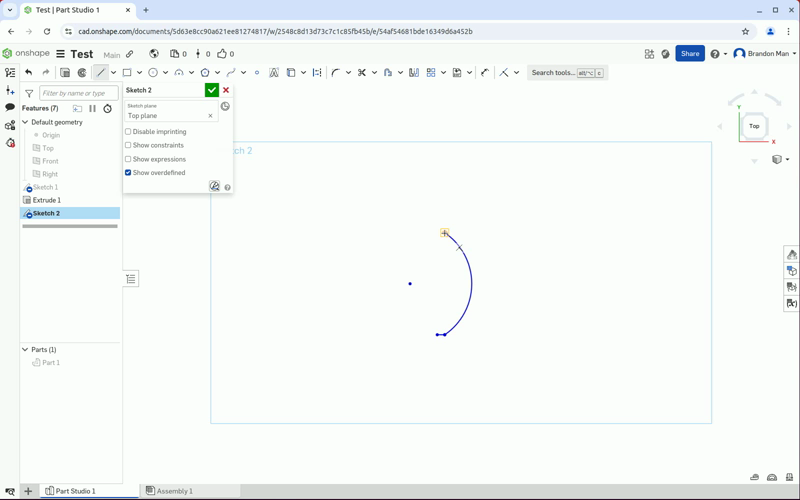
key_down(shift)
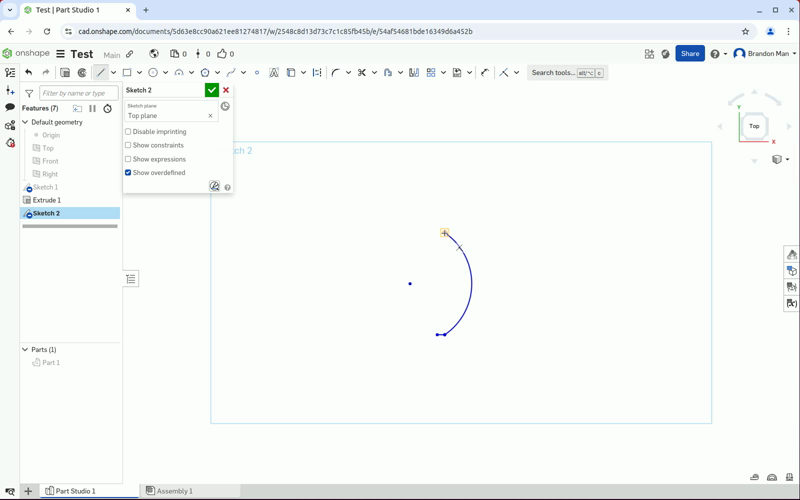
mouse_move(474, 232)
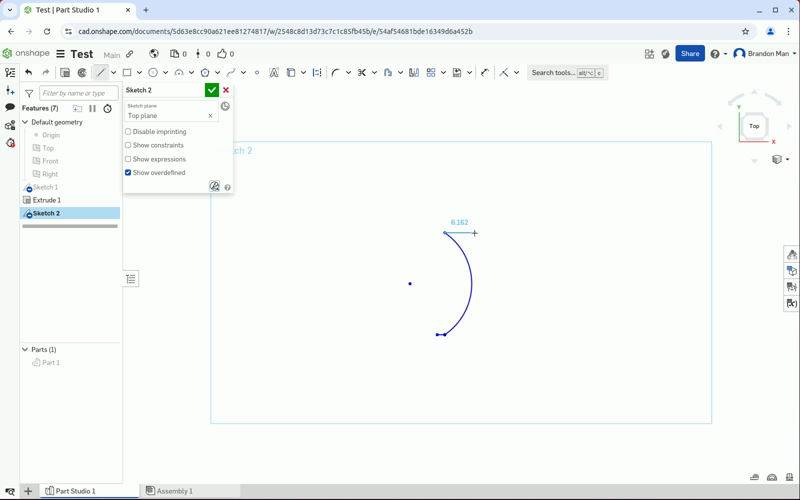
mouse_move(437, 232)
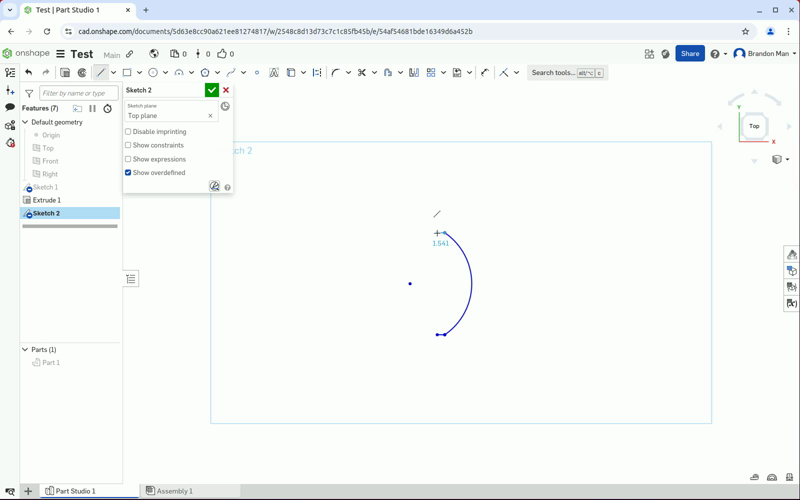
click(437, 232)
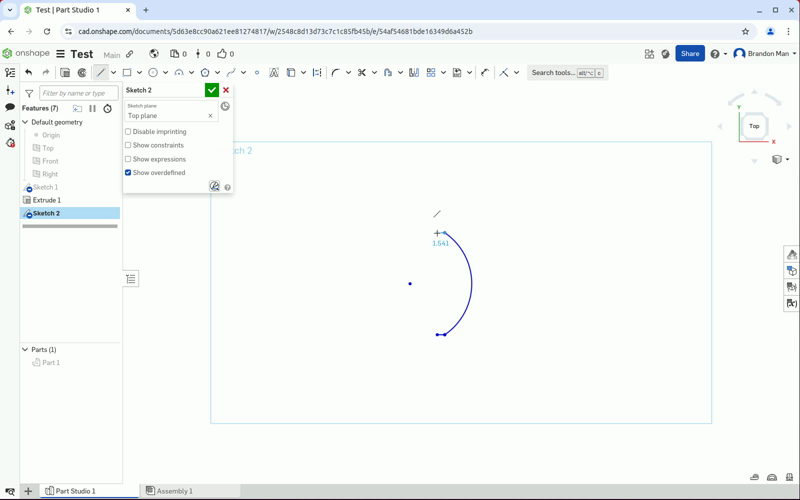
key_up(shift)
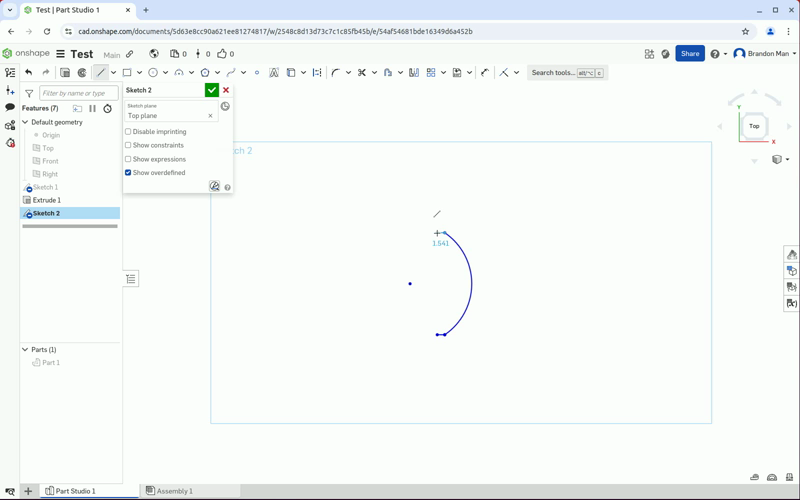
key(esc)
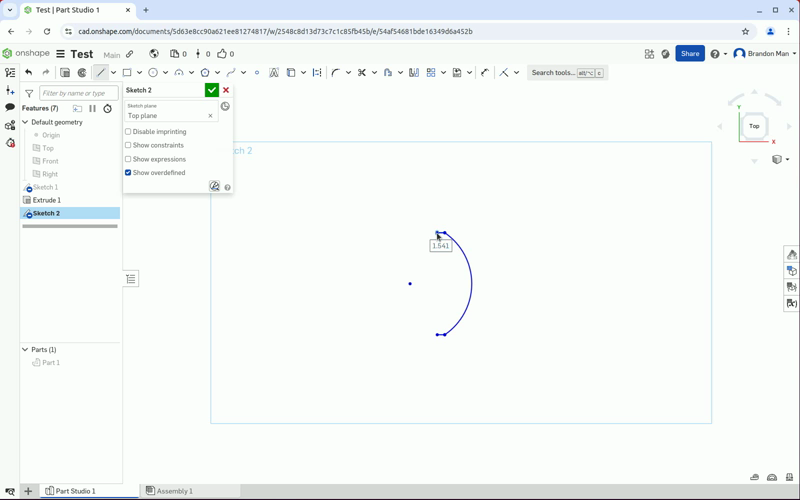
key(a)
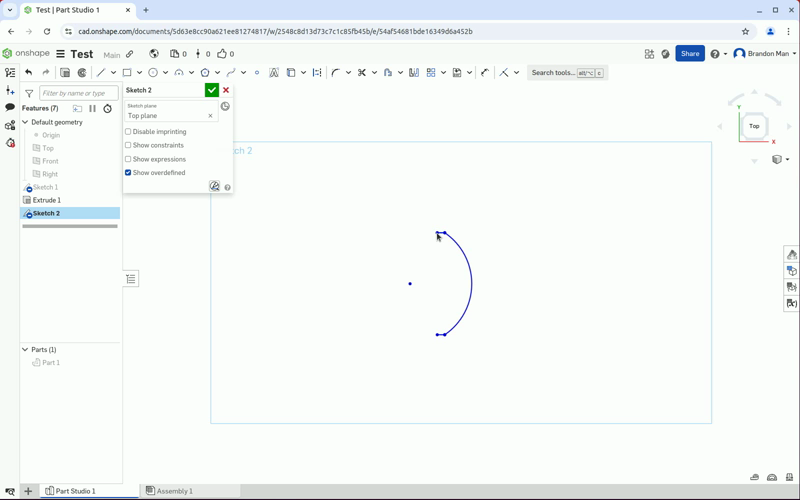
mouse_move(437, 232)
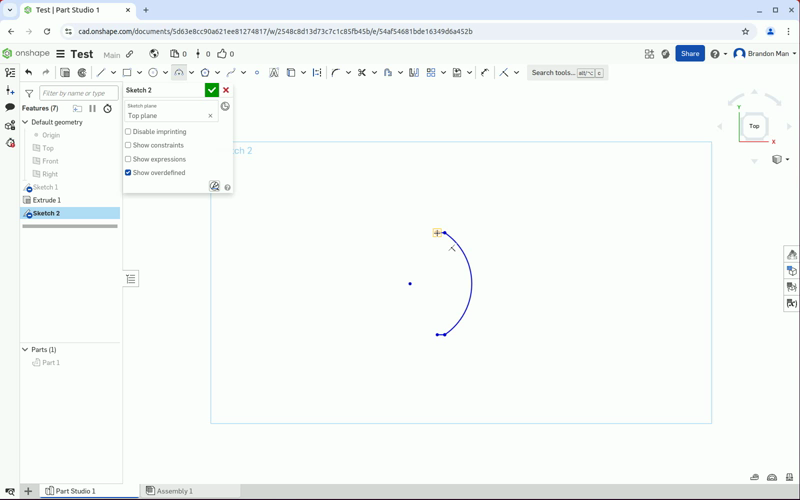
click(437, 232)
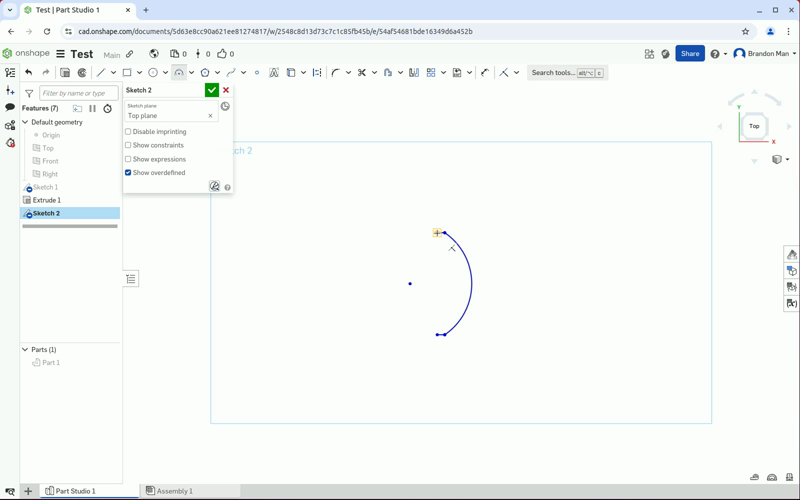
mouse_move(437, 334)
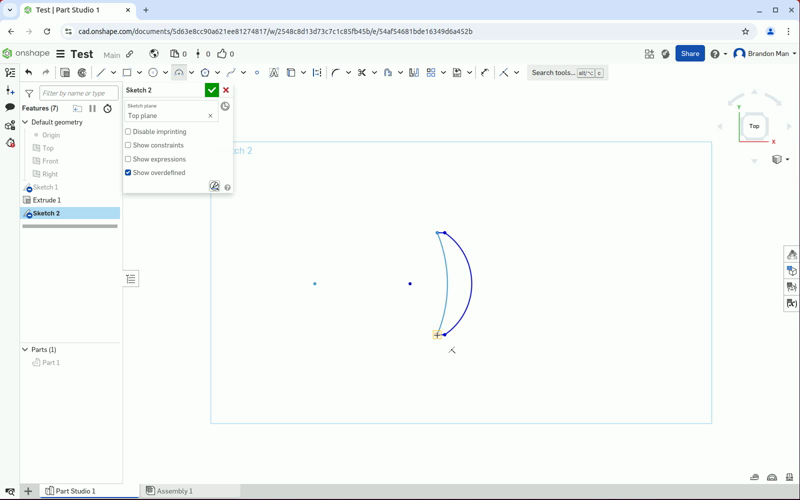
click(437, 334)
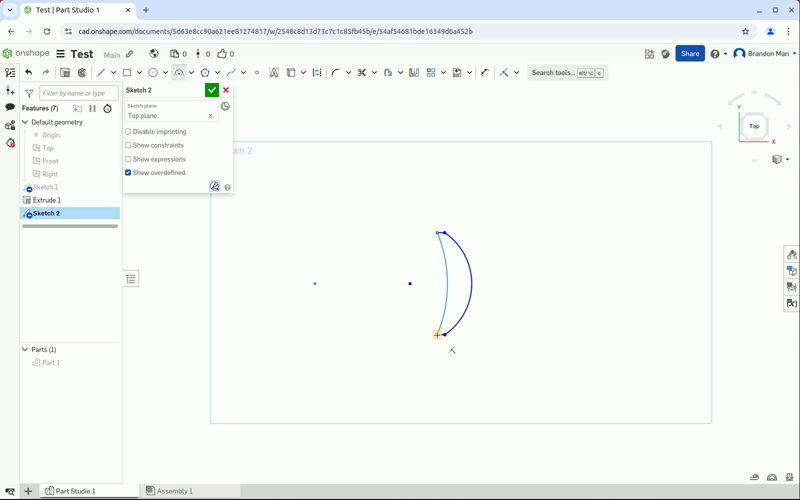
key_down(shift)
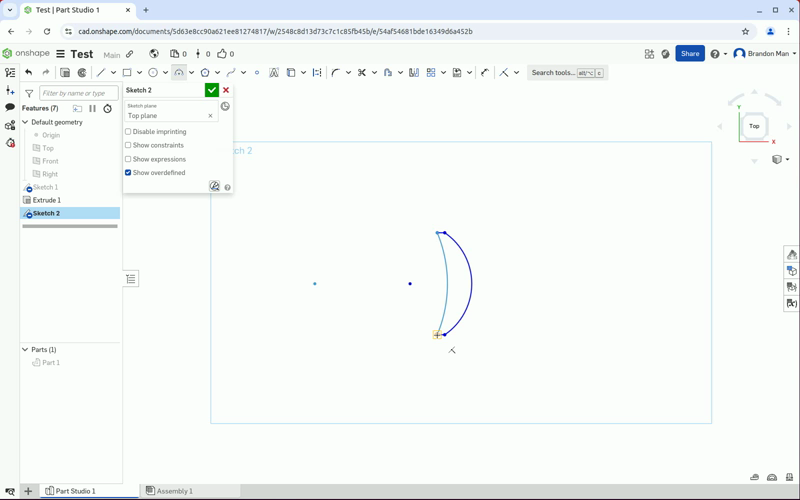
mouse_move(467, 283)
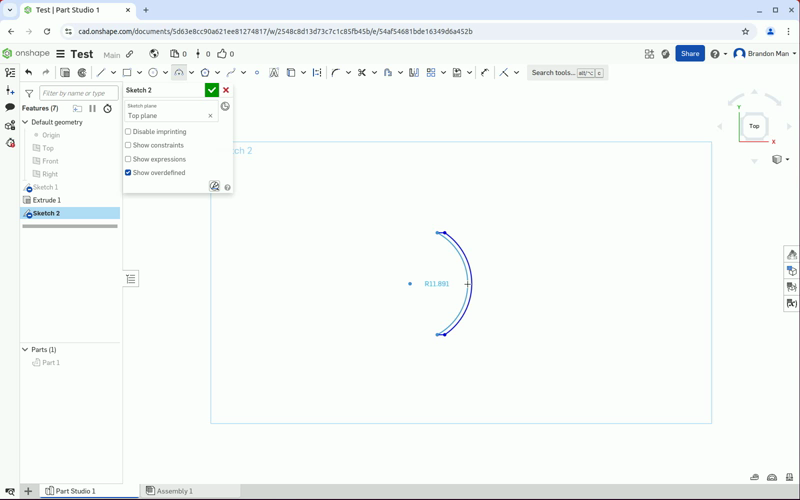
scroll(6)
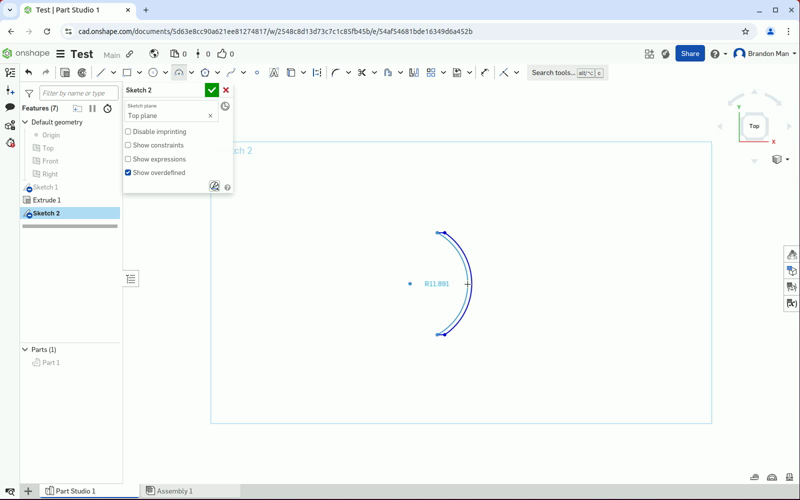
scroll(6)
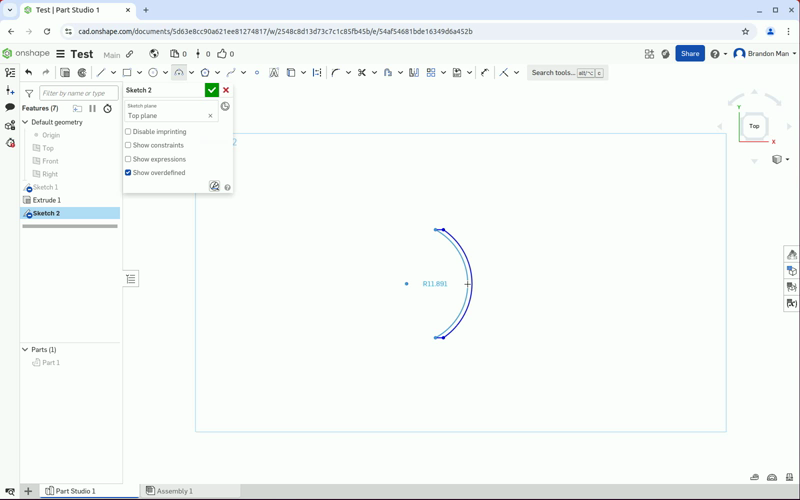
scroll(6)
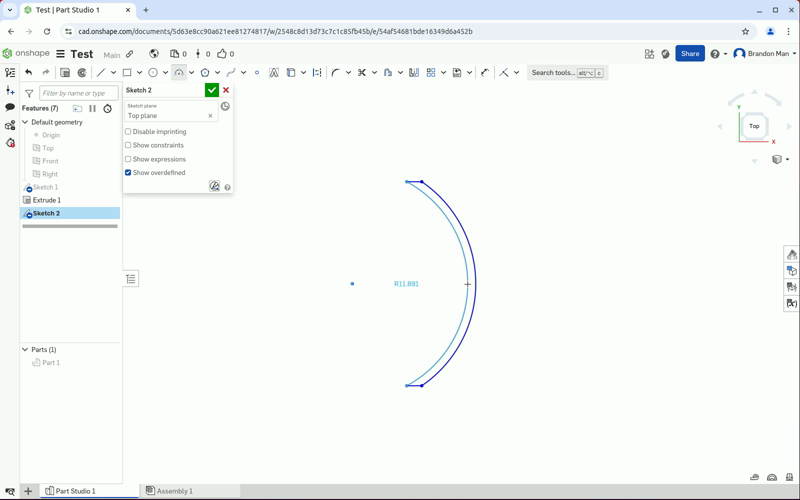
scroll(6)
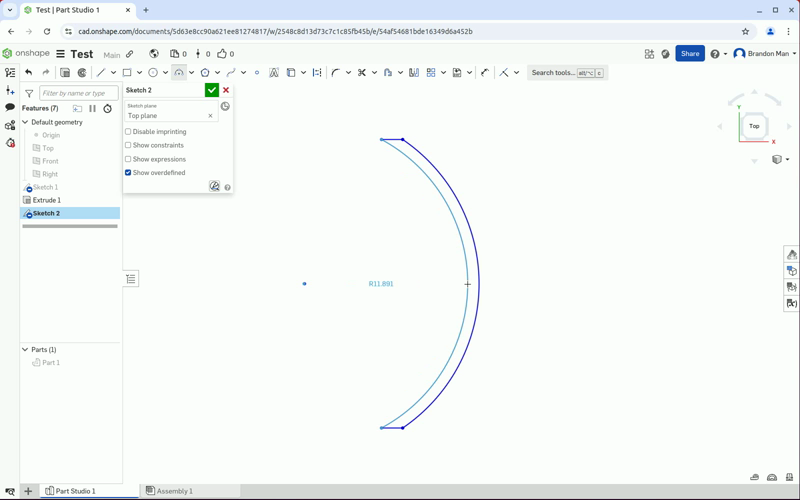
scroll(6)
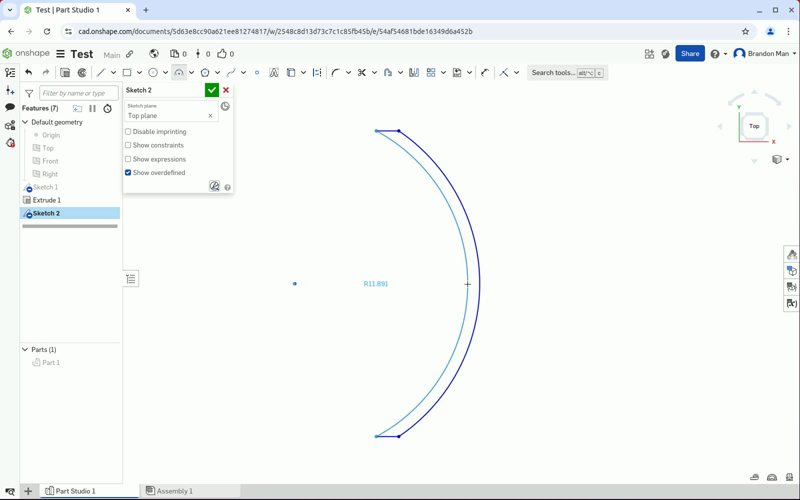
scroll(6)
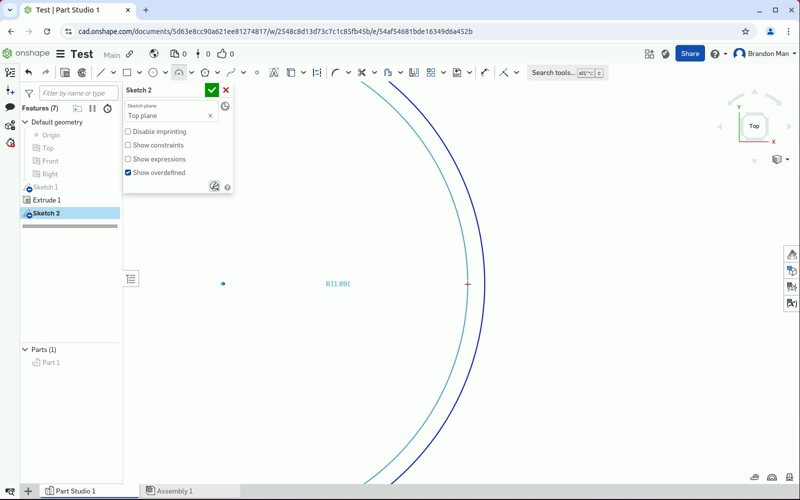
scroll(6)
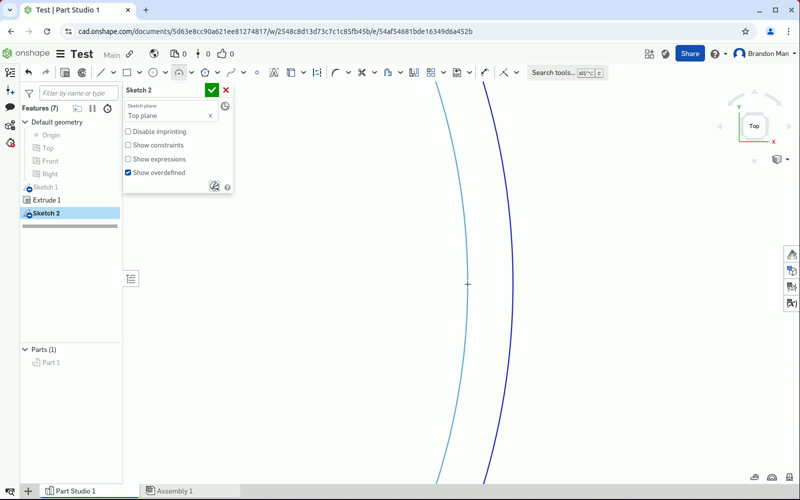
click(467, 283)
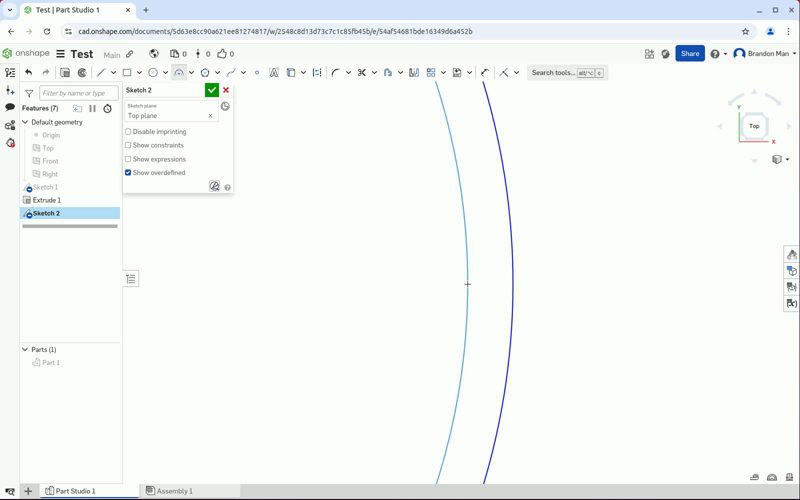
scroll(-6)
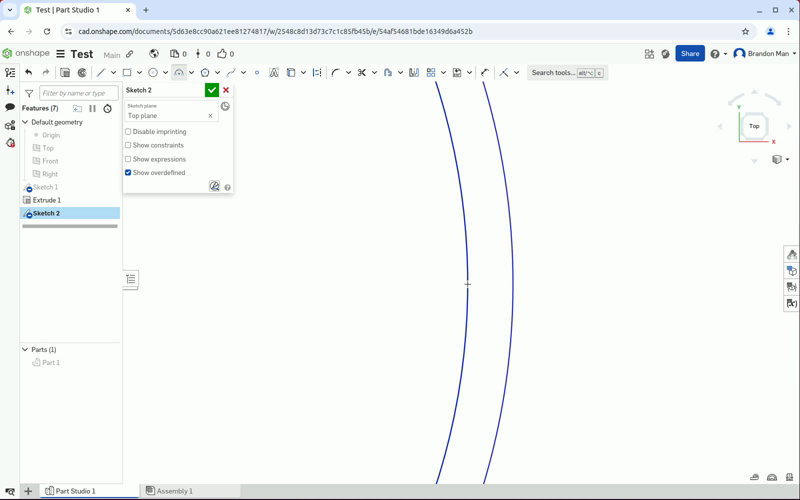
scroll(-6)
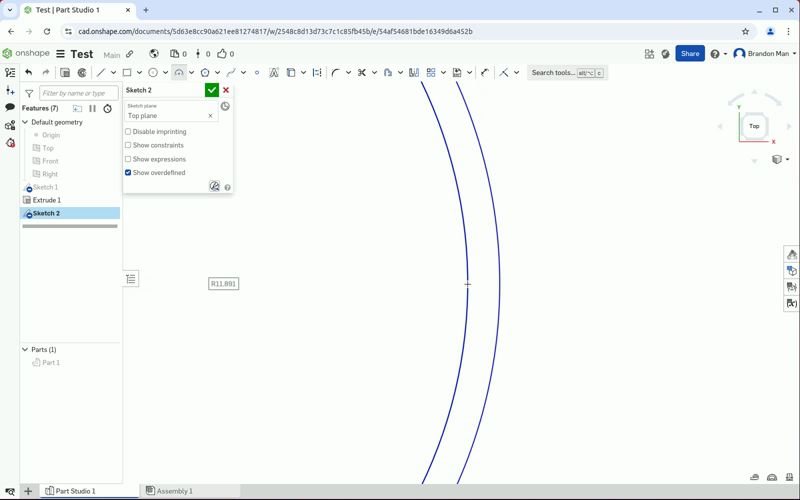
scroll(-6)
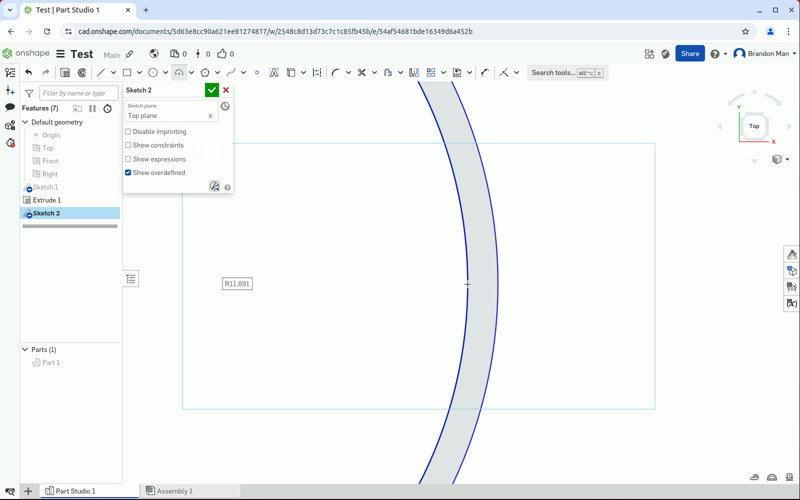
scroll(-6)
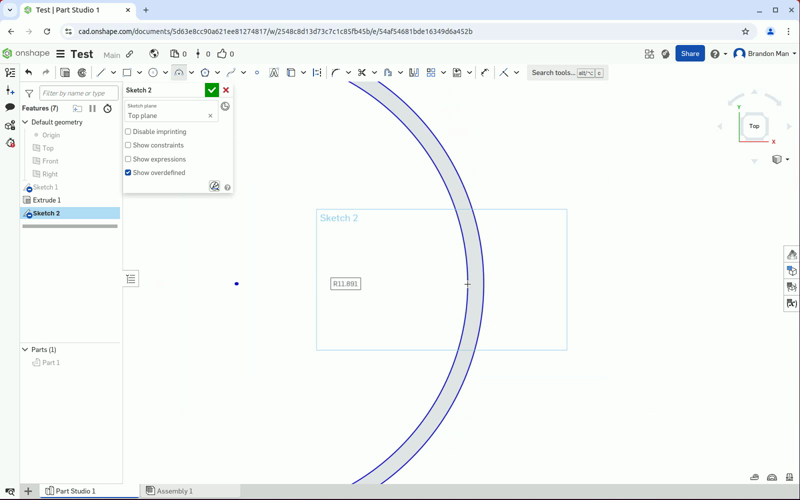
scroll(-6)
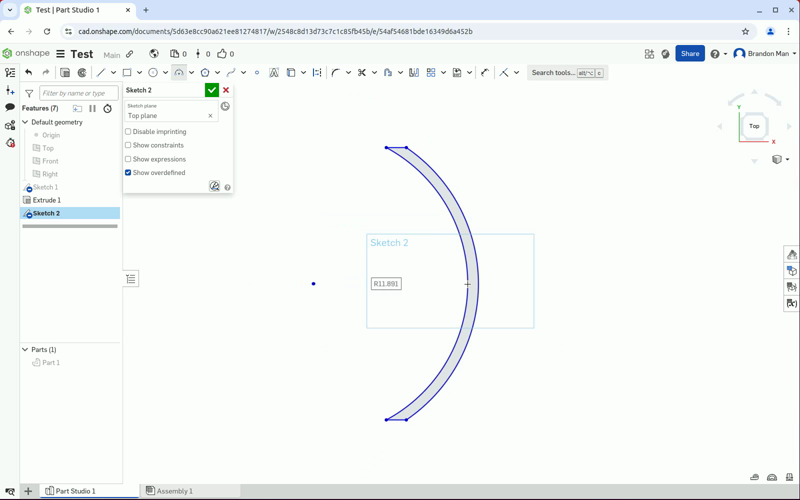
scroll(-6)
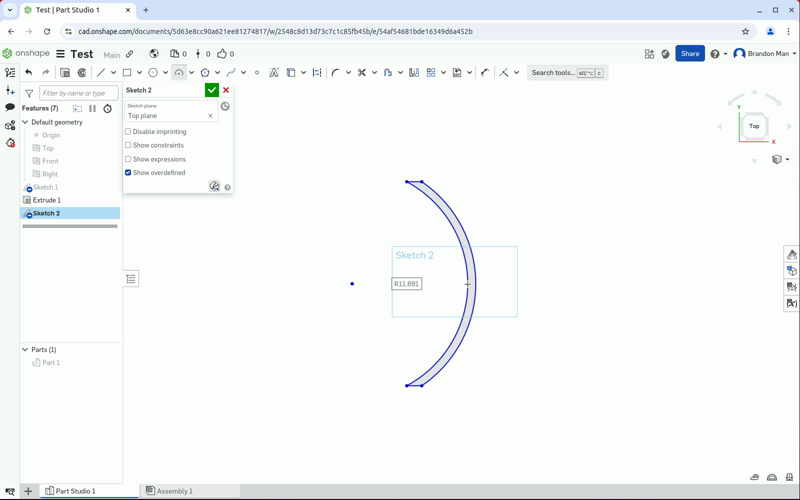
scroll(-6)
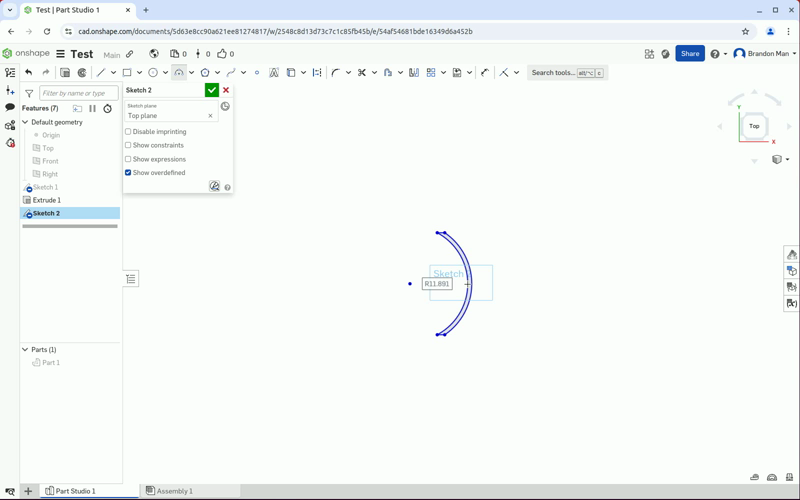
key_up(shift)
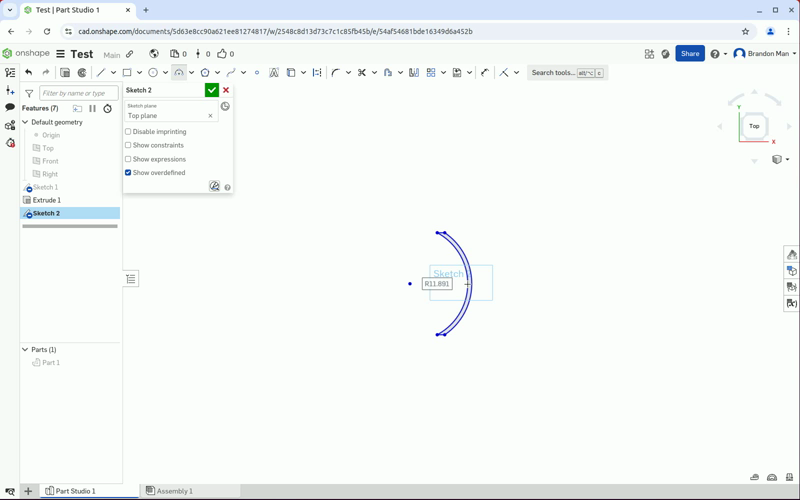
key(esc)
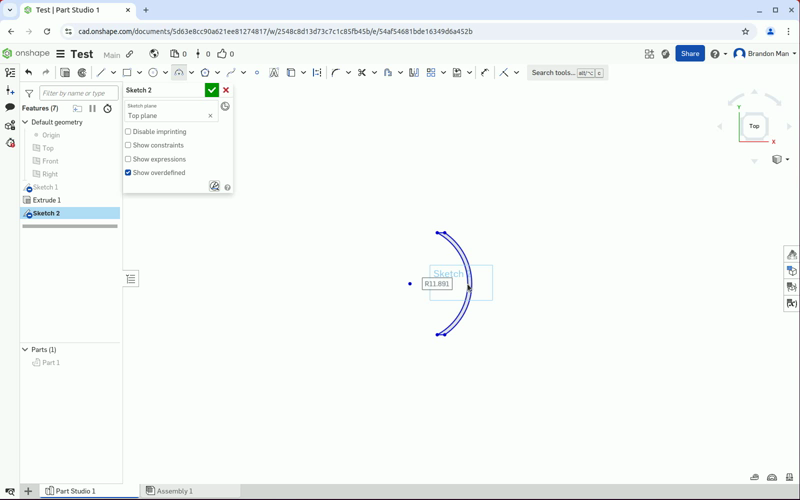
mouse_move(464, 305)
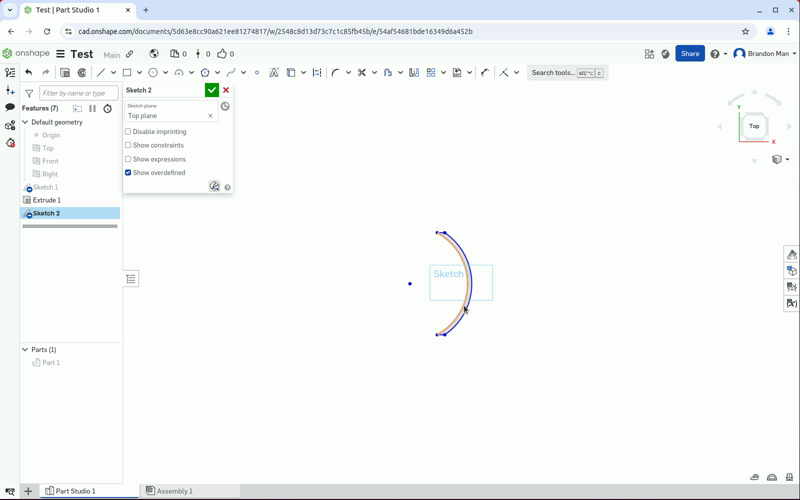
scroll(6)
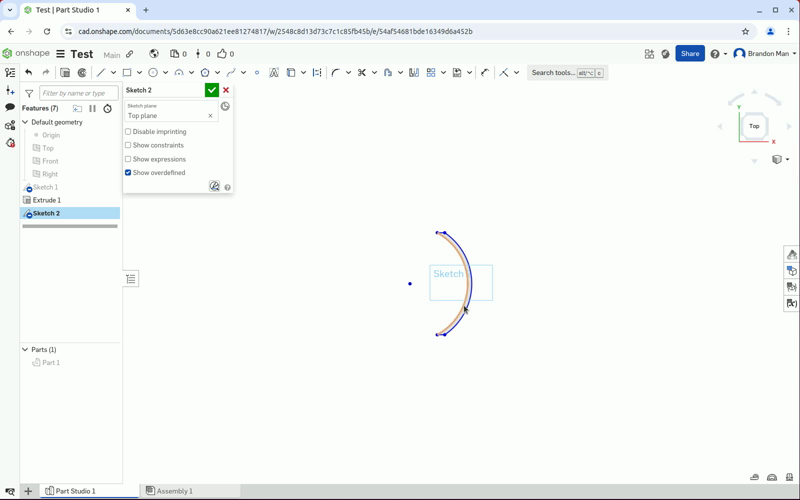
scroll(6)
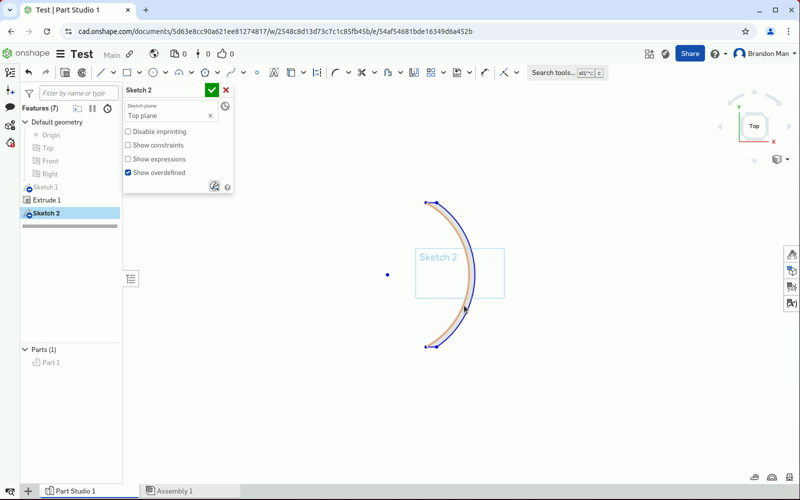
scroll(6)
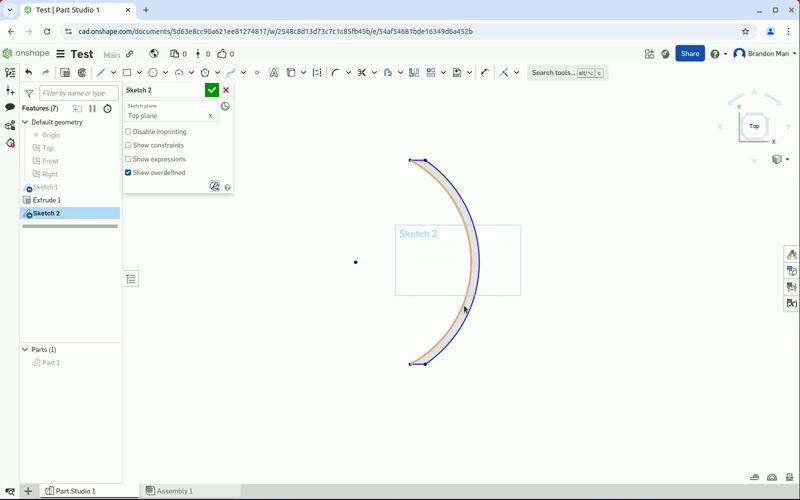
scroll(6)
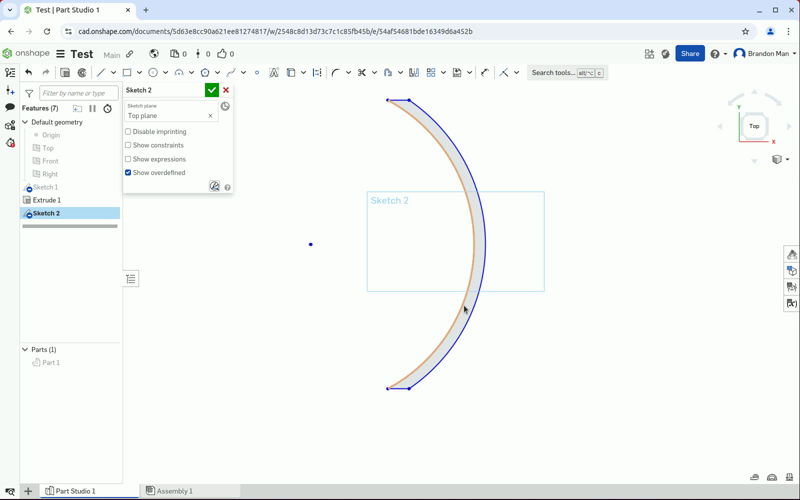
scroll(6)
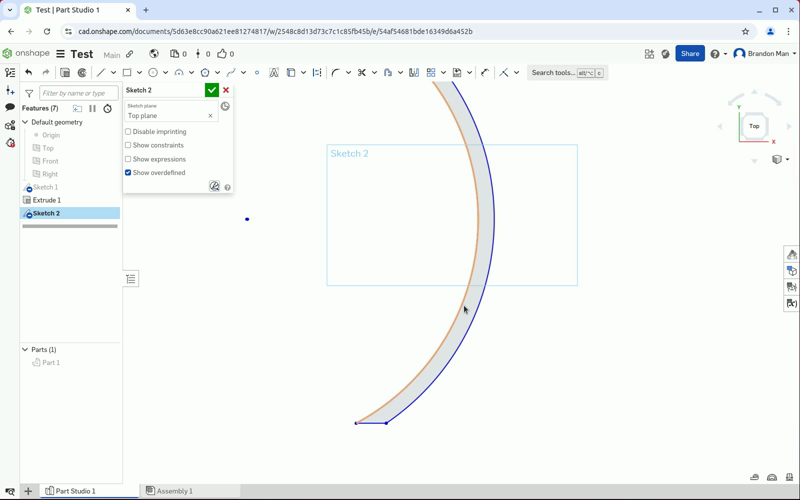
scroll(6)
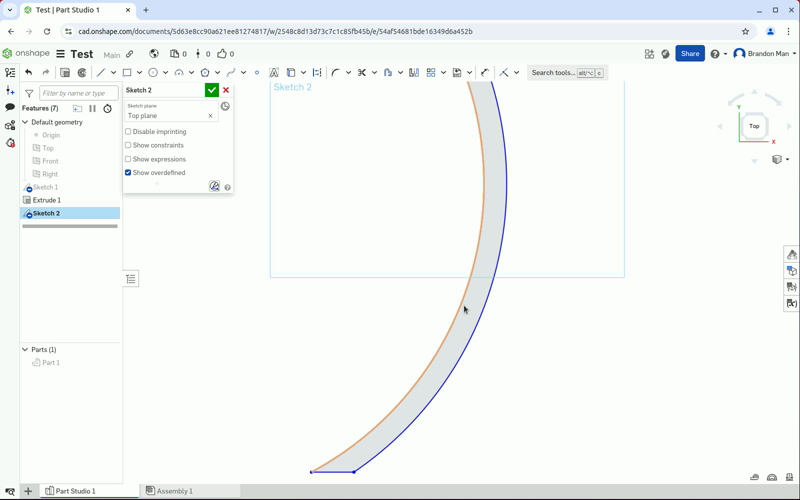
scroll(6)
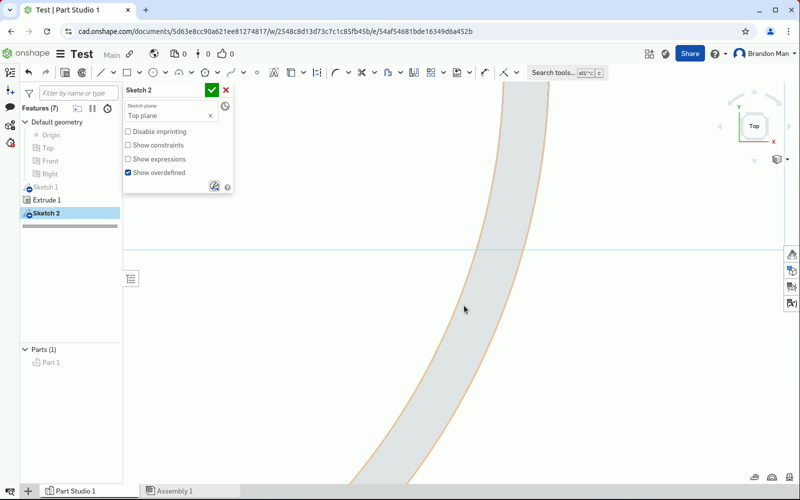
click(464, 305)
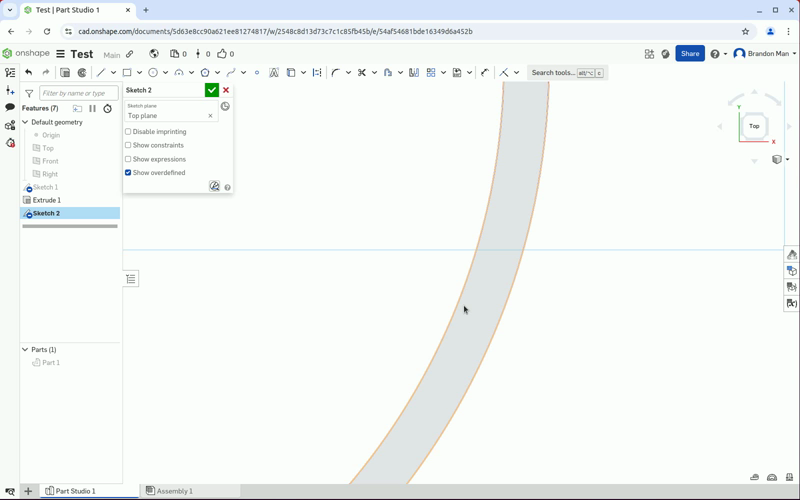
scroll(-6)
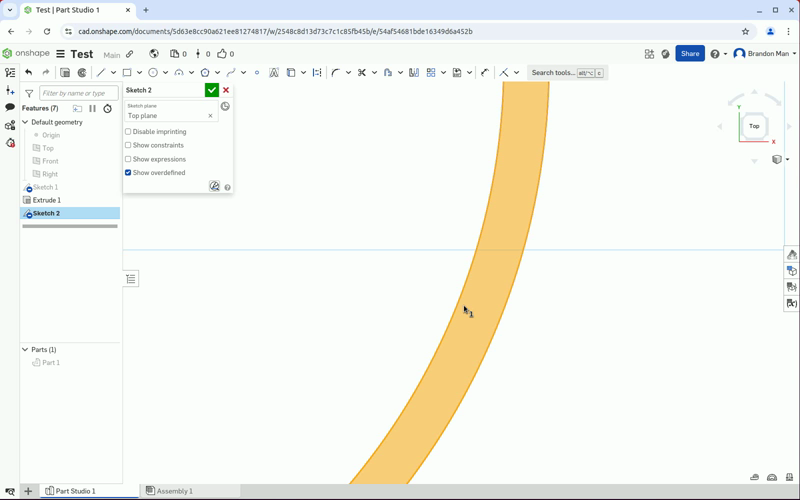
scroll(-6)
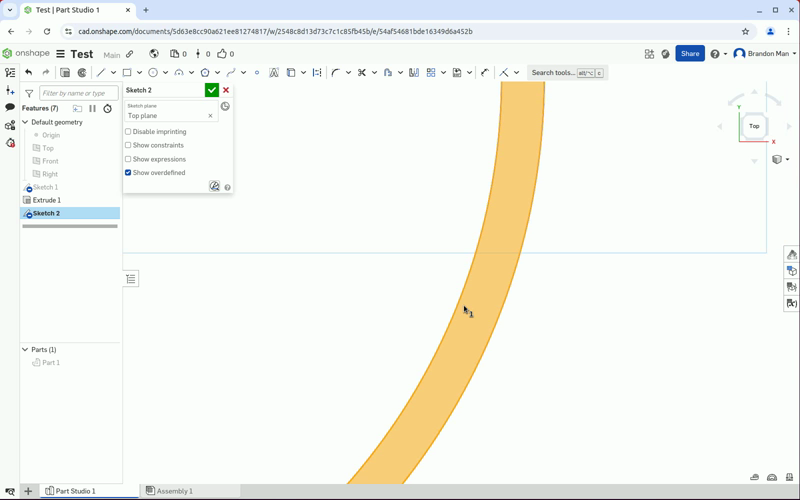
scroll(-6)
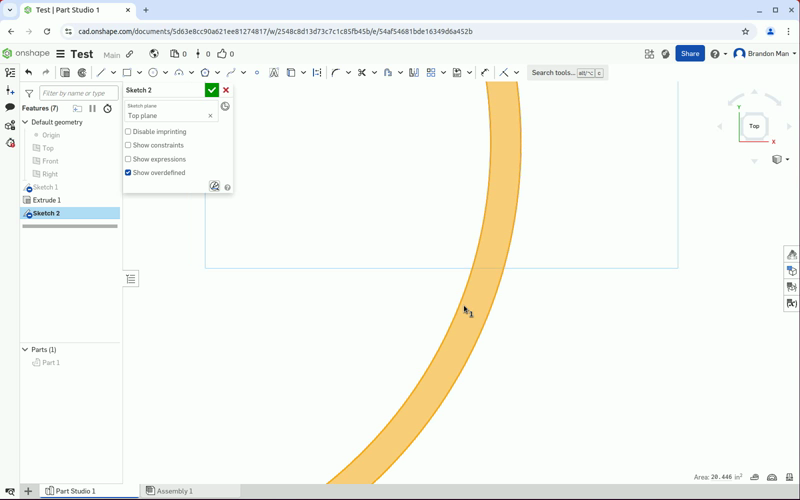
scroll(-6)
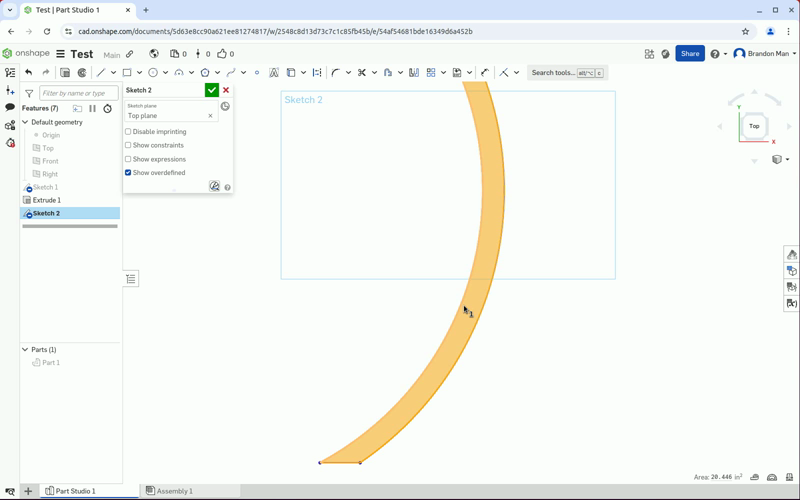
scroll(-6)
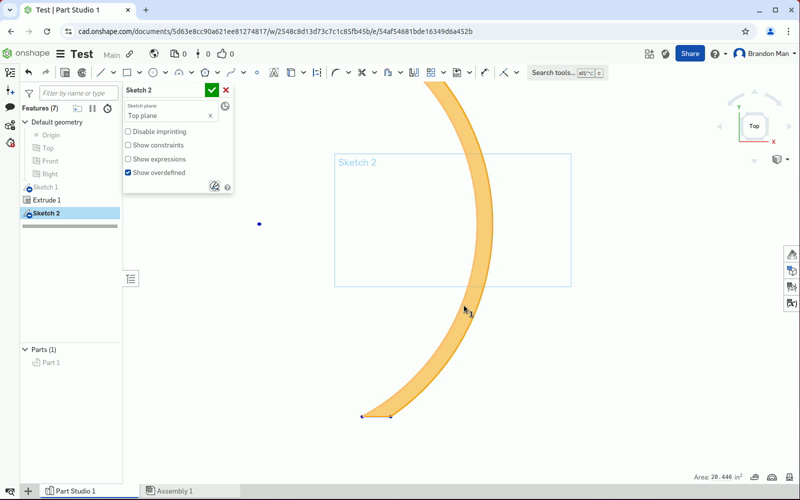
scroll(-6)
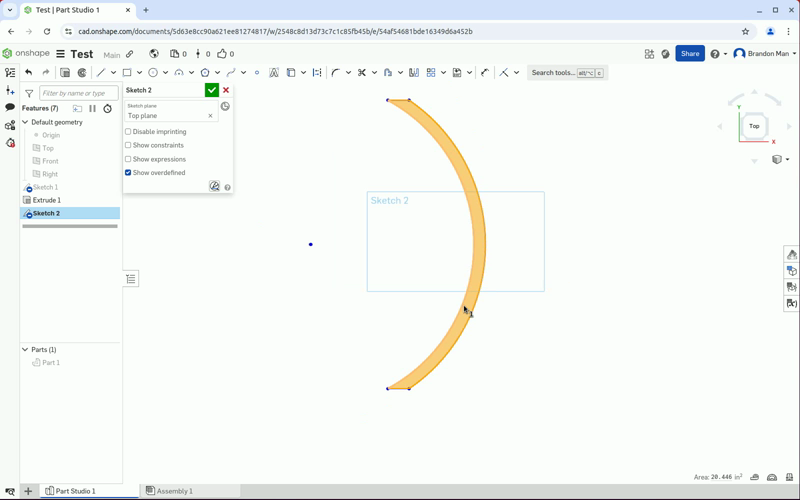
scroll(-6)
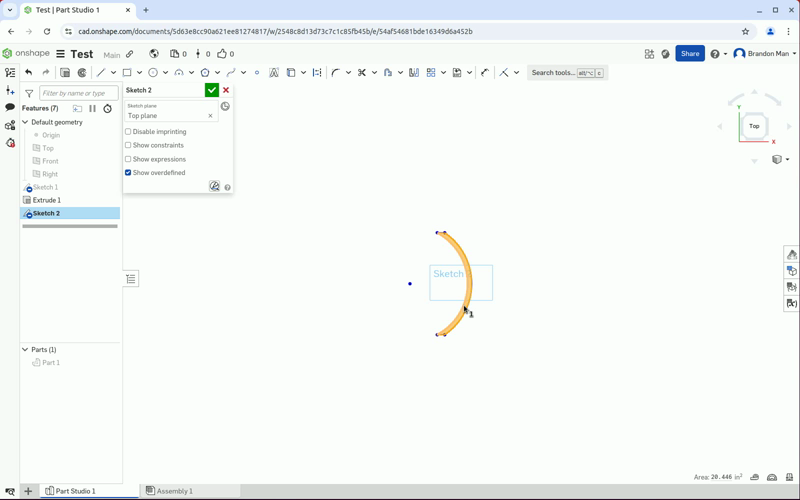
mouse_move(73, 352)
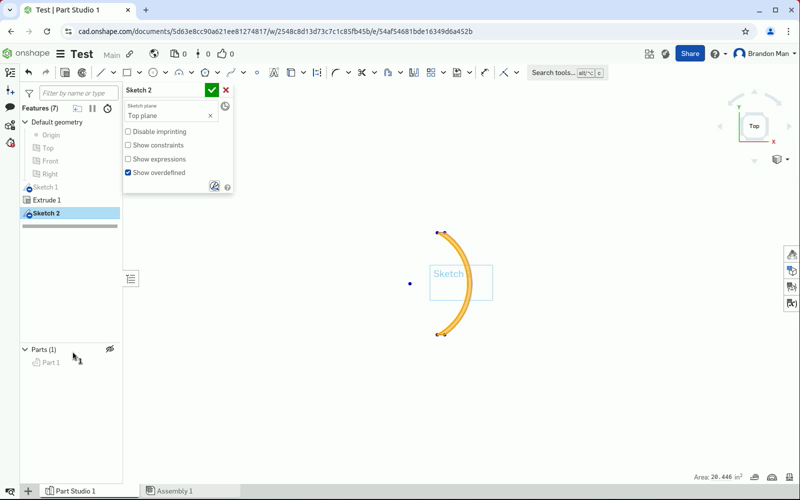
key(shift+y)
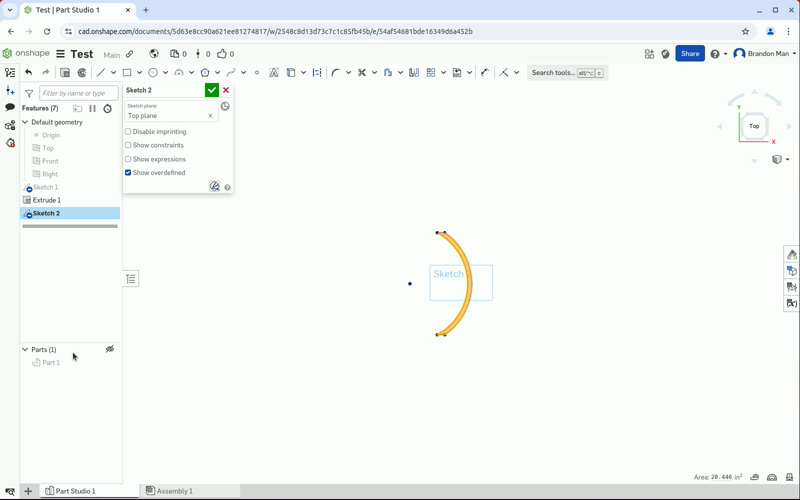
key(shift+e)
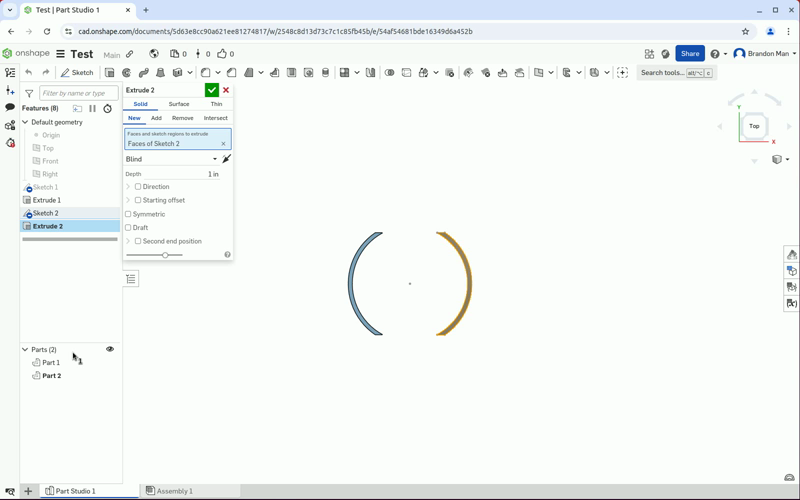
mouse_move(143, 106)
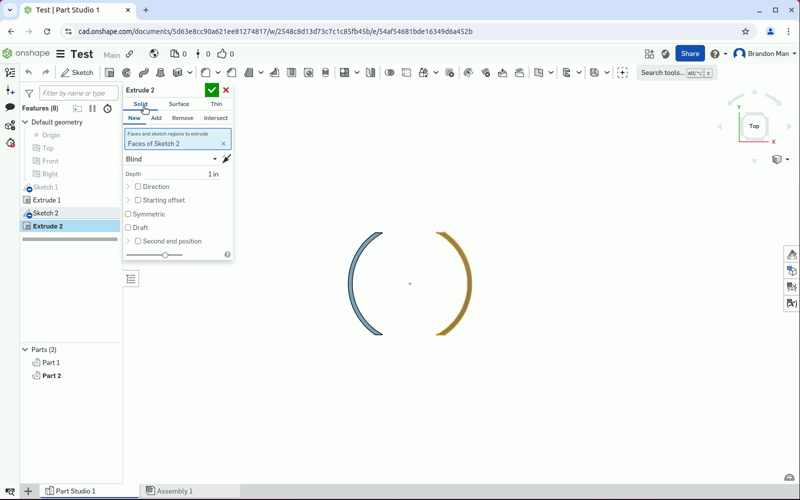
click(143, 106)
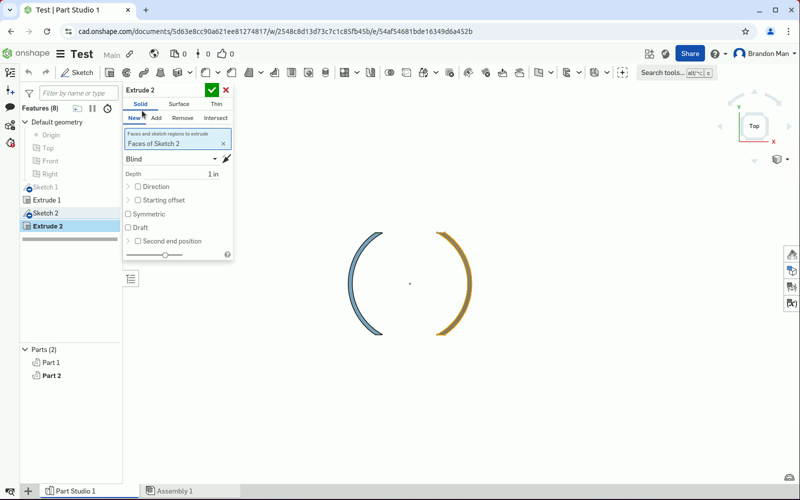
mouse_move(137, 120)
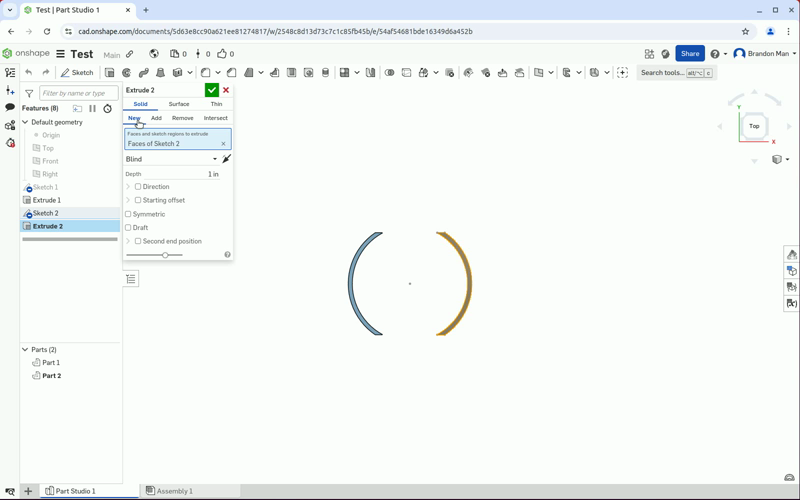
click(137, 120)
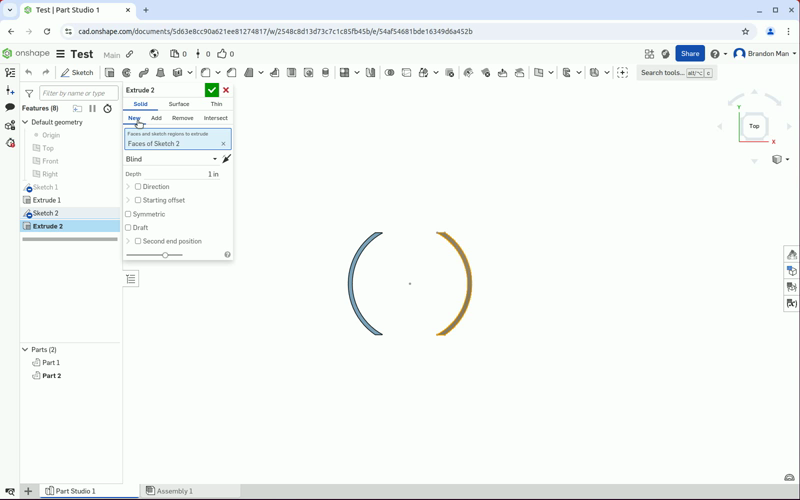
key(tab, 4)
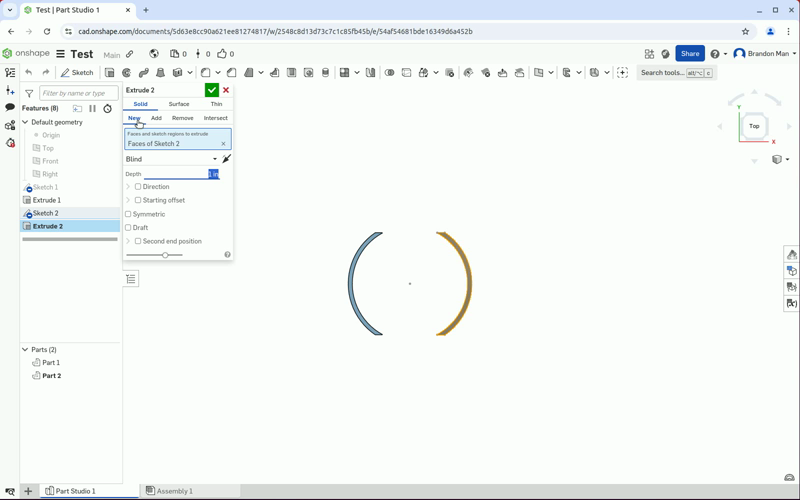
text(4.814)
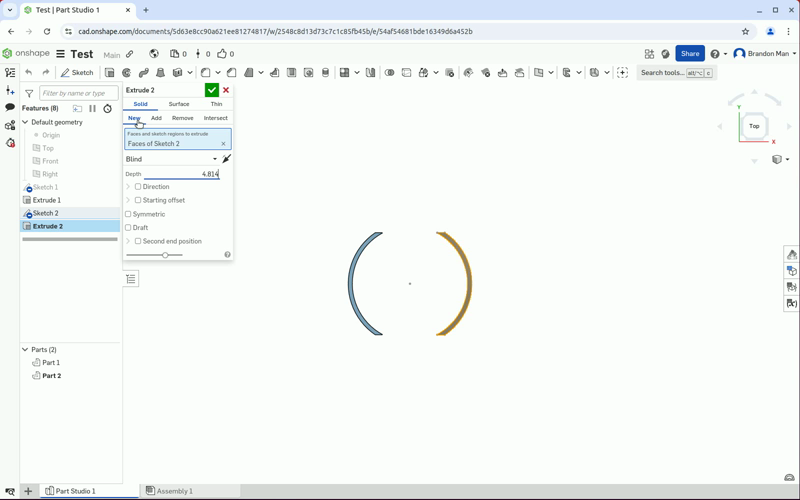
key(enter)
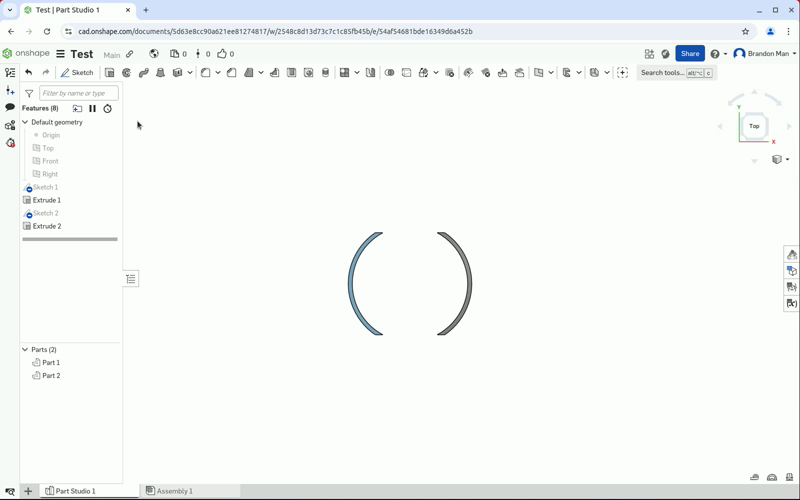
key(shift+h)
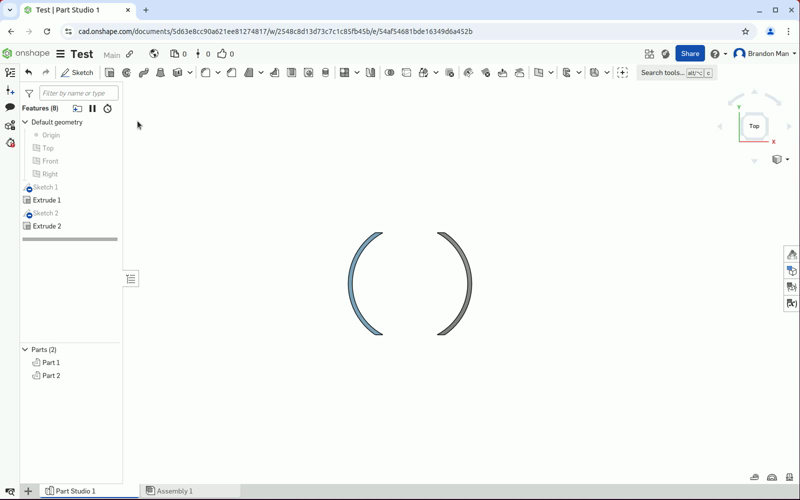
key(shift+h)
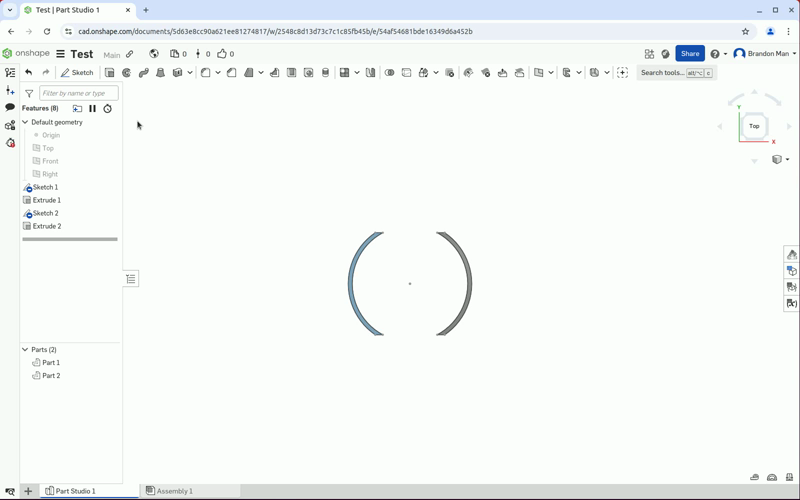
key(shift+7)
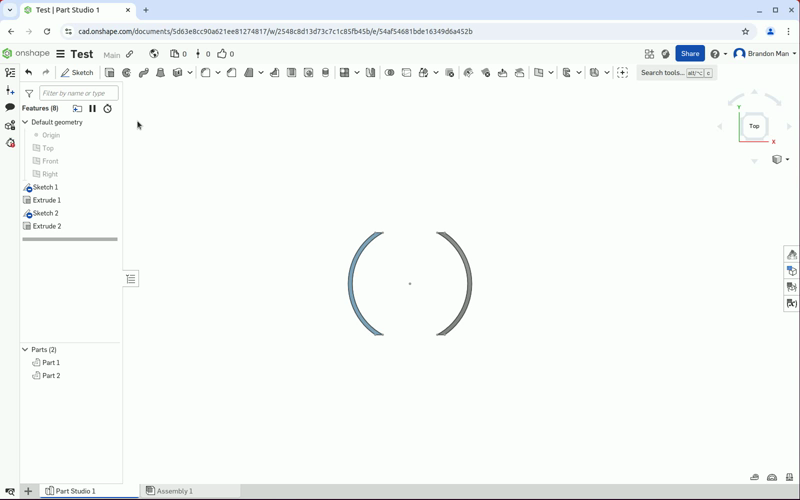
key(up, 3)
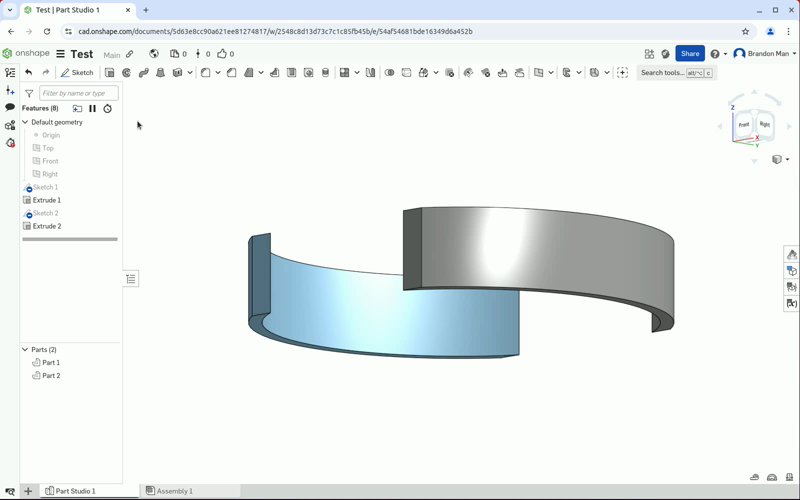
key(left, 3)
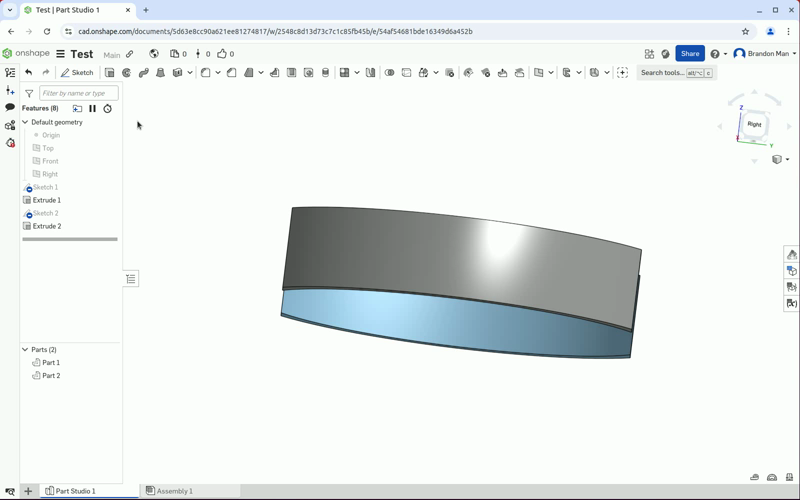
key(right, 3)
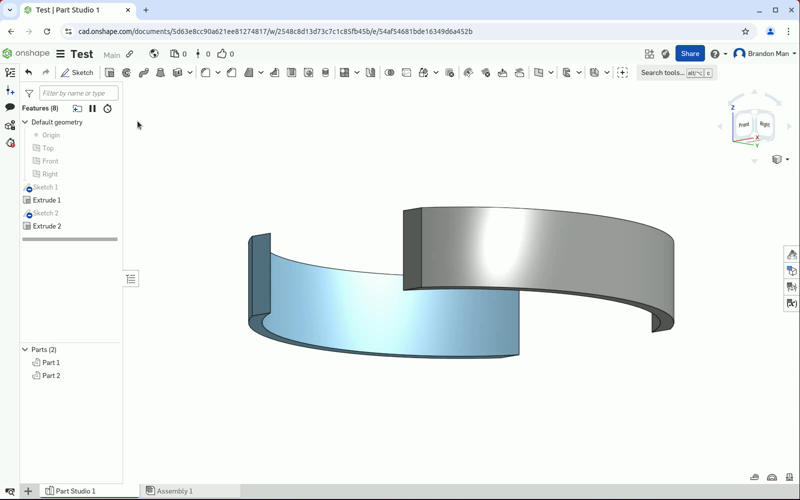
key(down, 3)
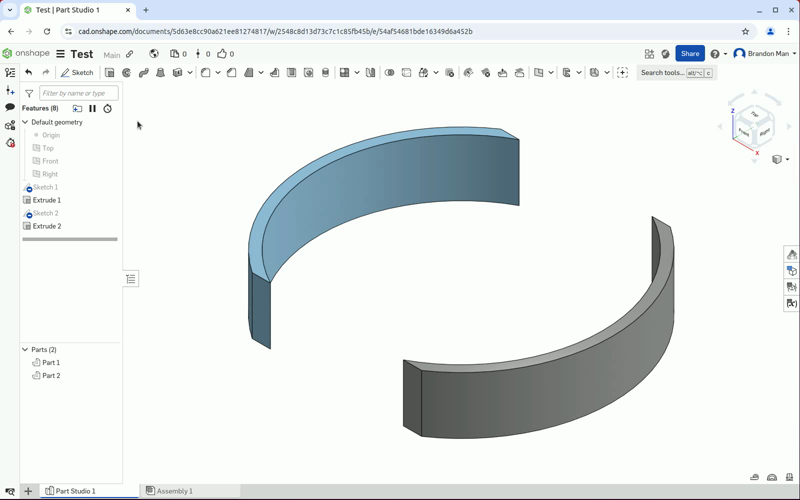
mouse_move(73, 189)
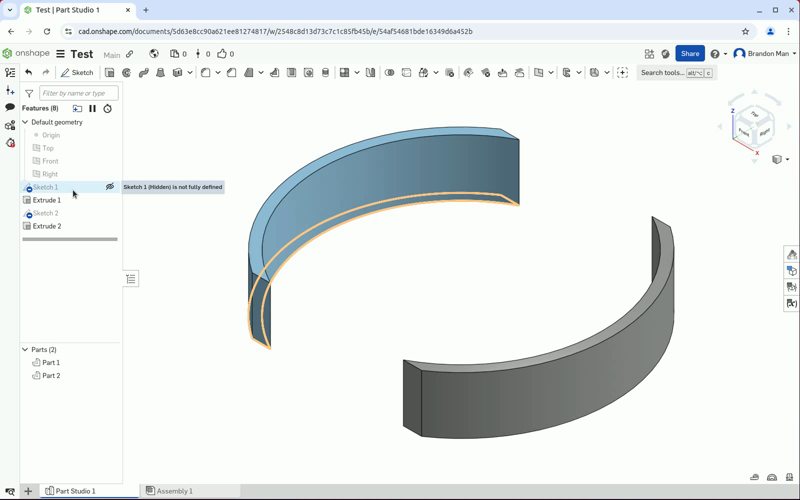
click(73, 189)